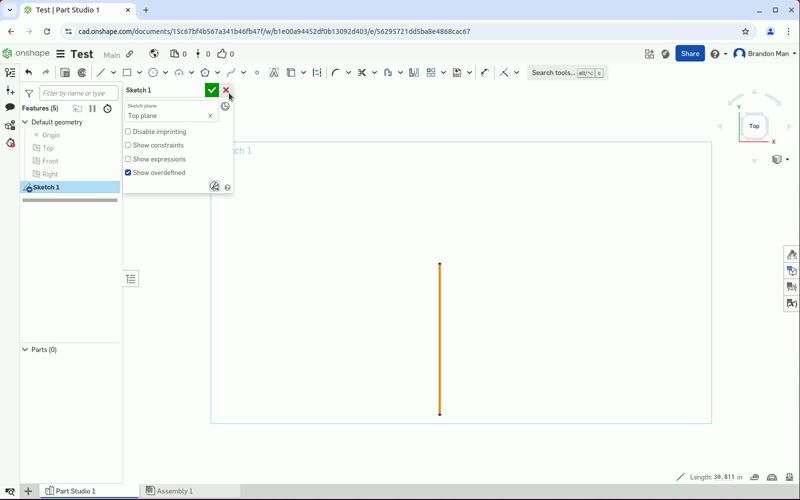
key(shift+h)
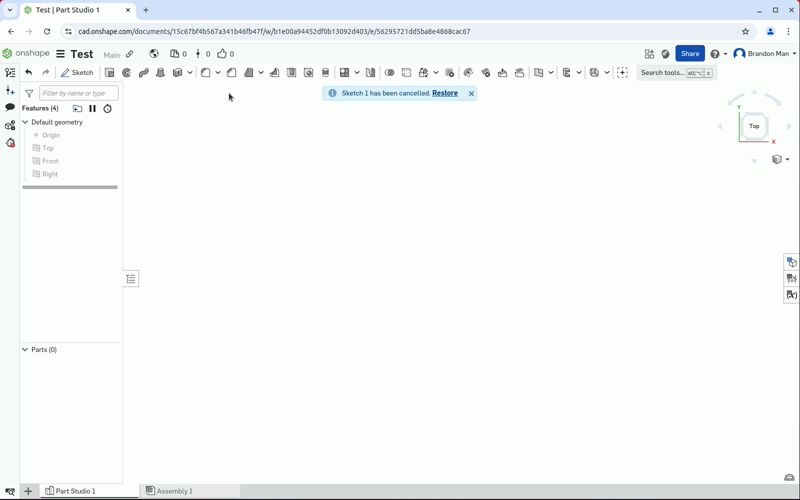
mouse_move(73, 352)
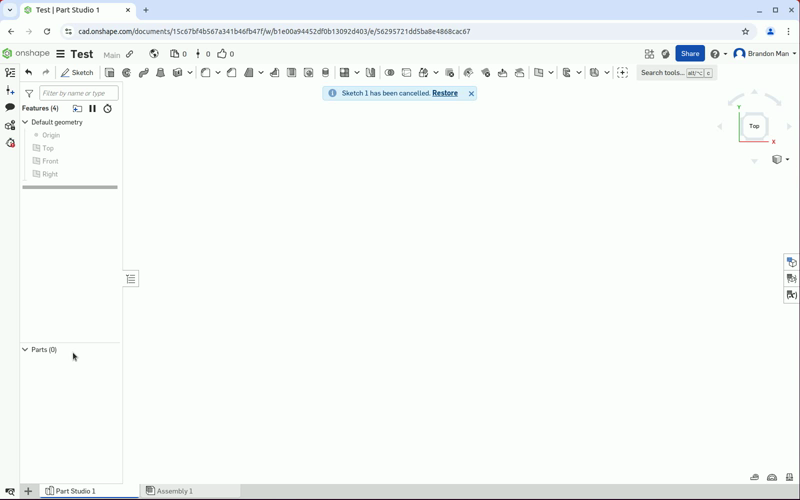
key(y)
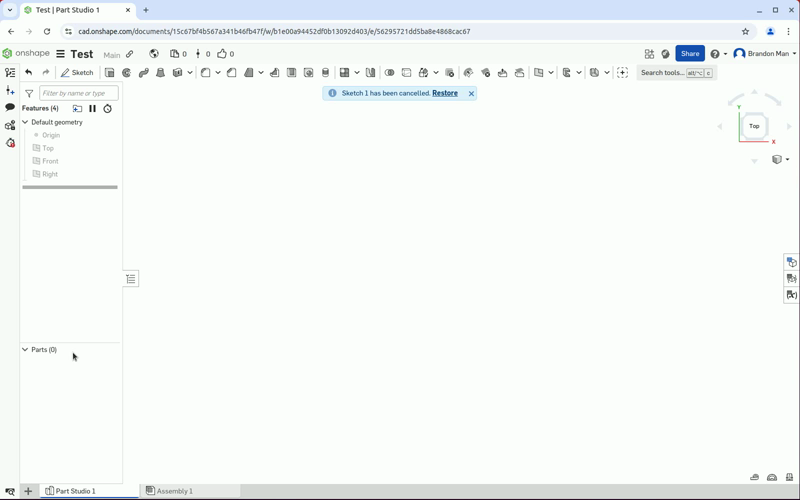
key(shift+p)
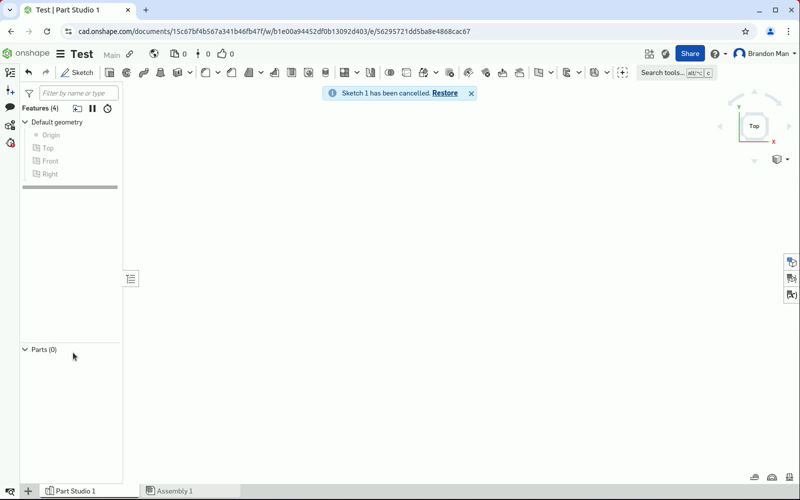
key(space)
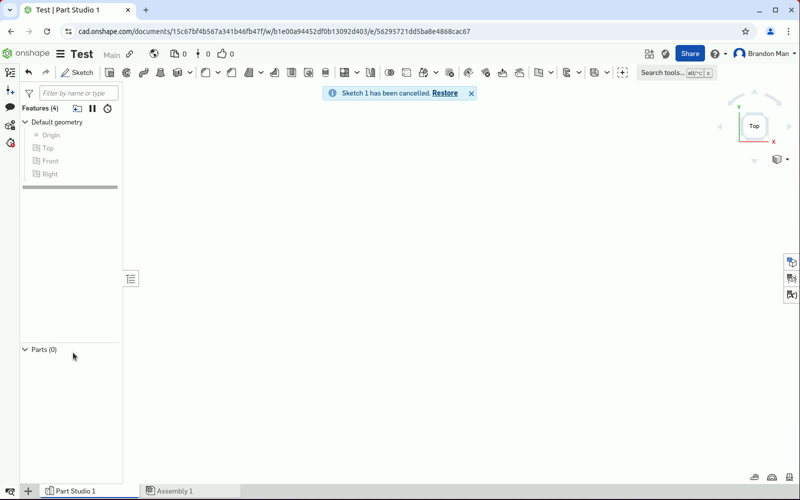
key_down(shift)
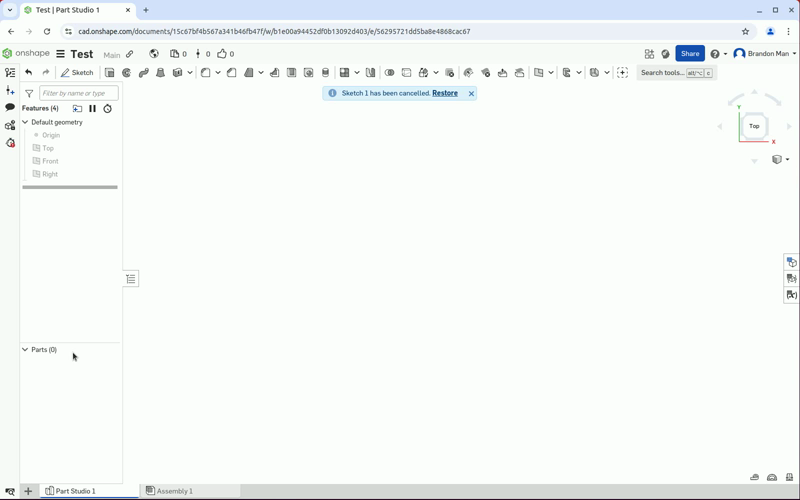
key(up)
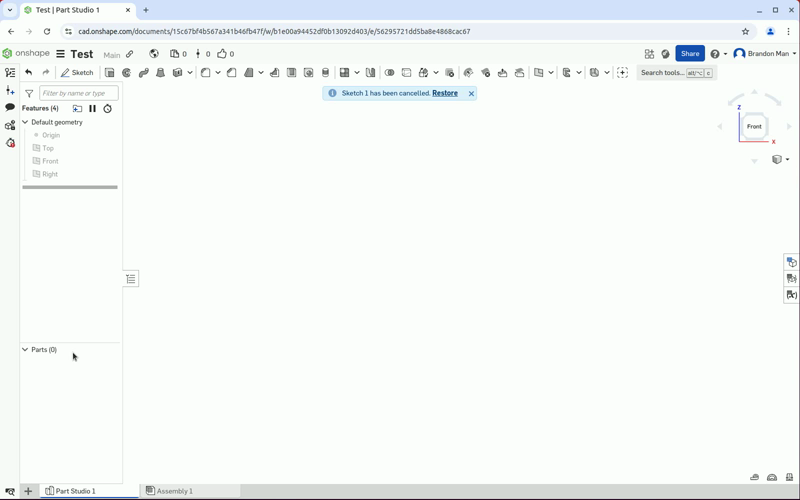
key_up(shift)
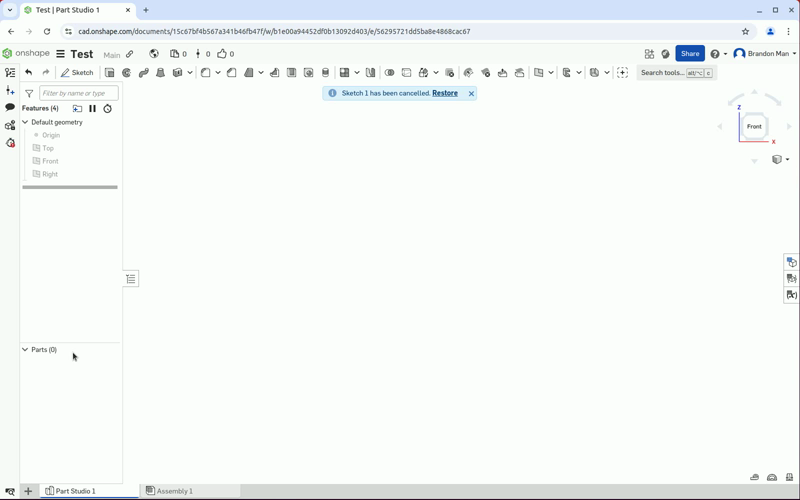
mouse_move(73, 352)
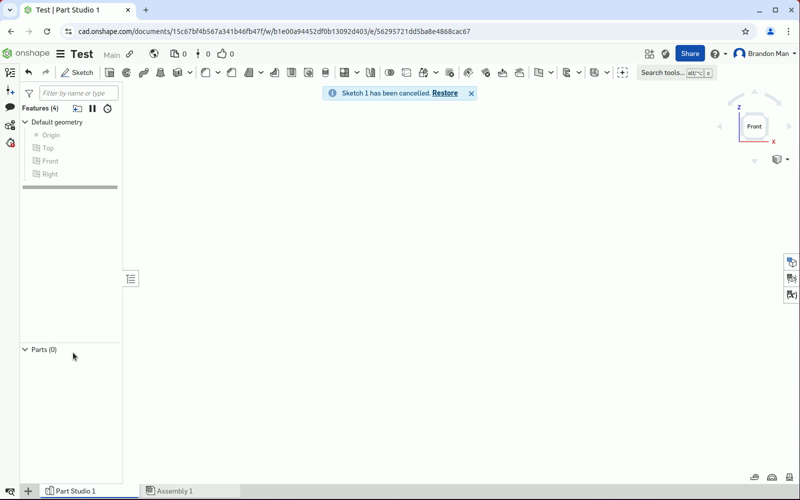
key(shift+y)
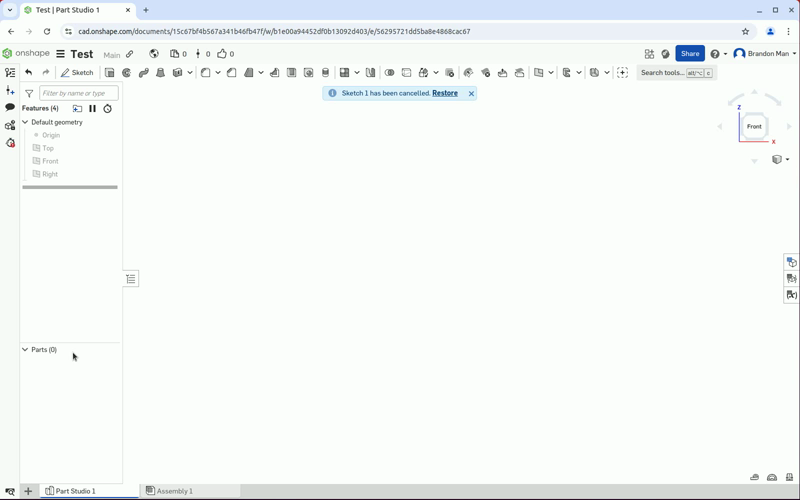
key(shift+s)
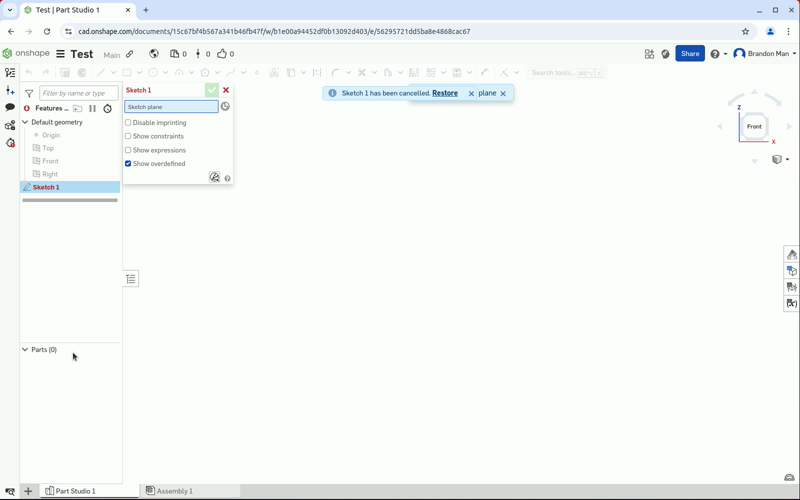
mouse_move(73, 163)
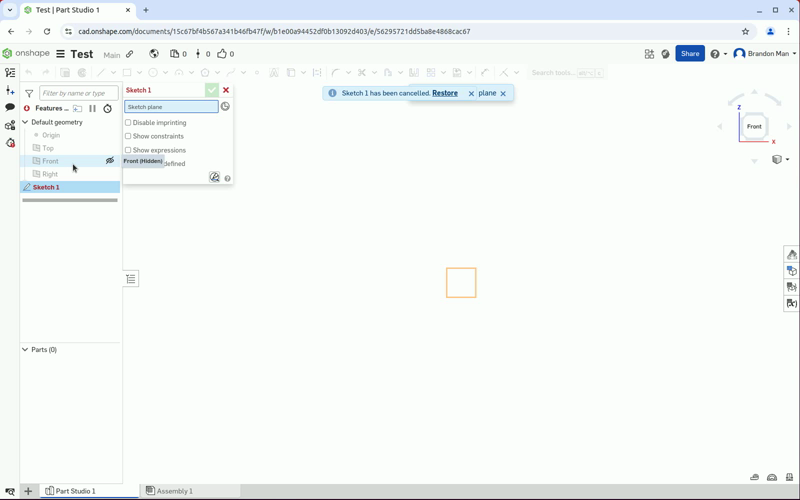
click(73, 163)
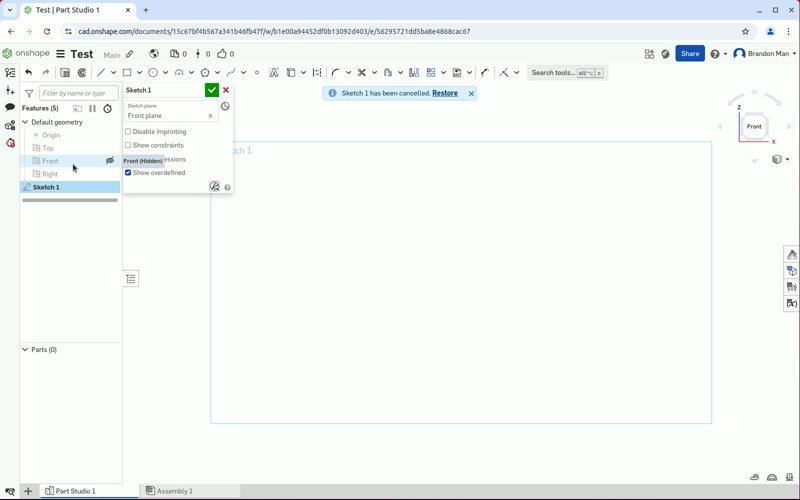
mouse_move(73, 352)
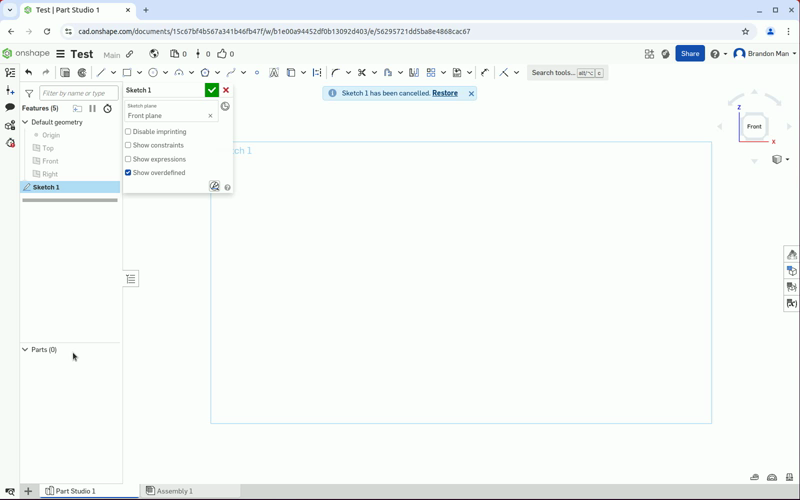
key(y)
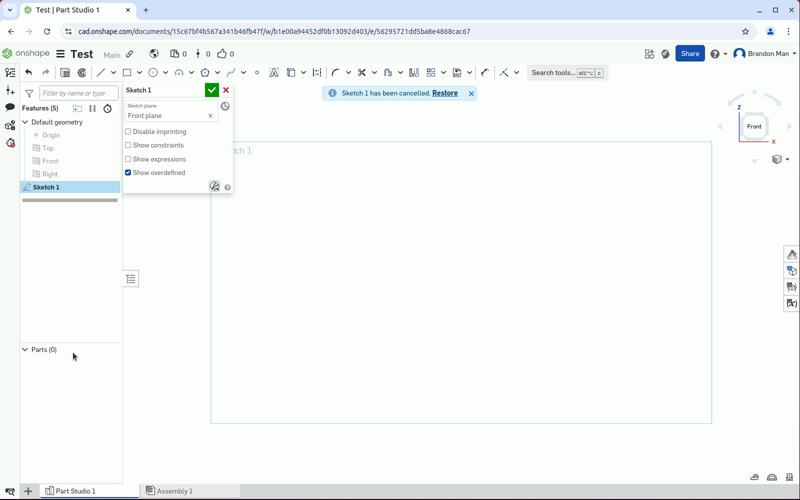
key(c)
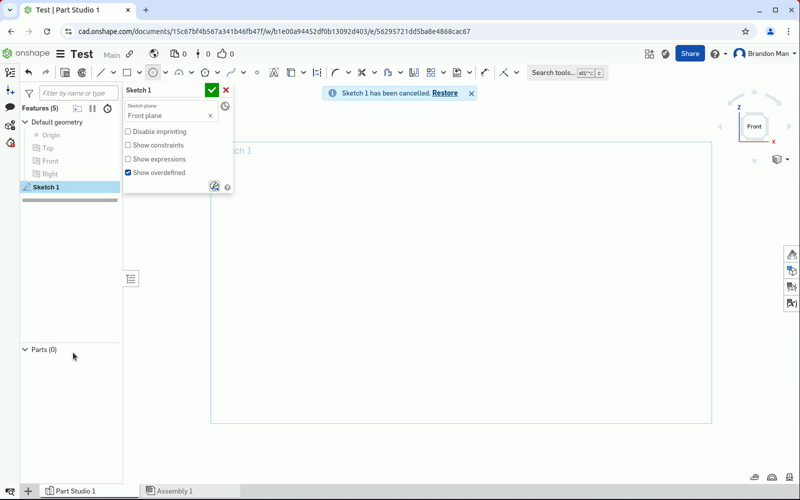
key_down(shift)
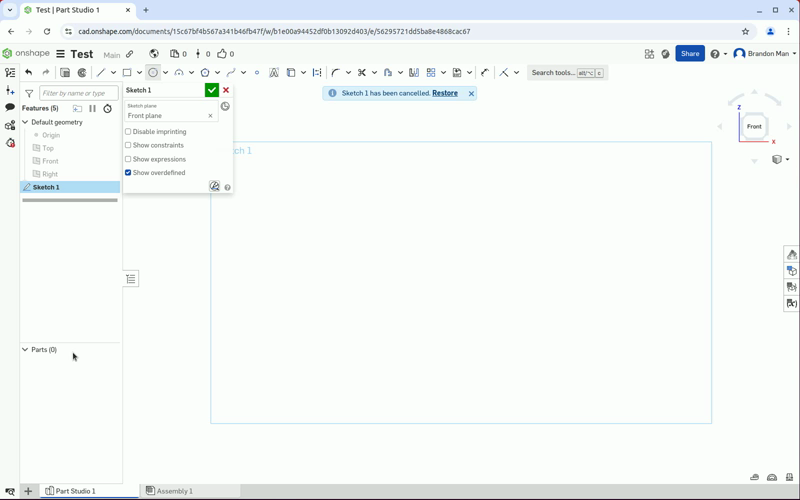
mouse_move(456, 203)
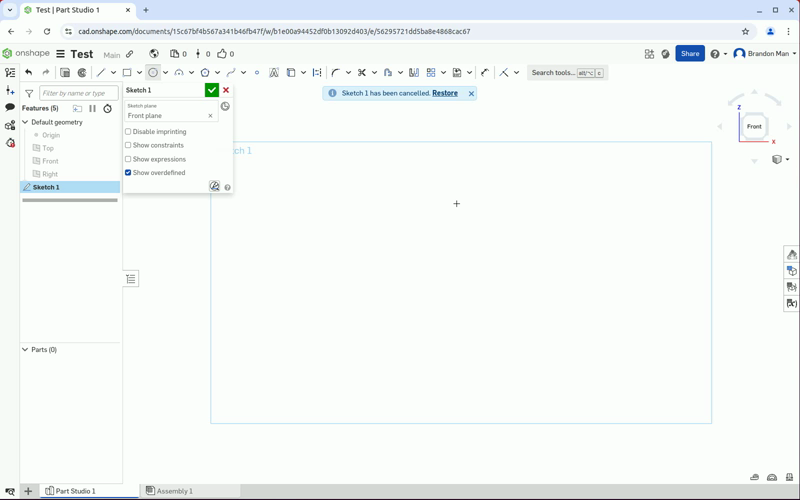
click(456, 203)
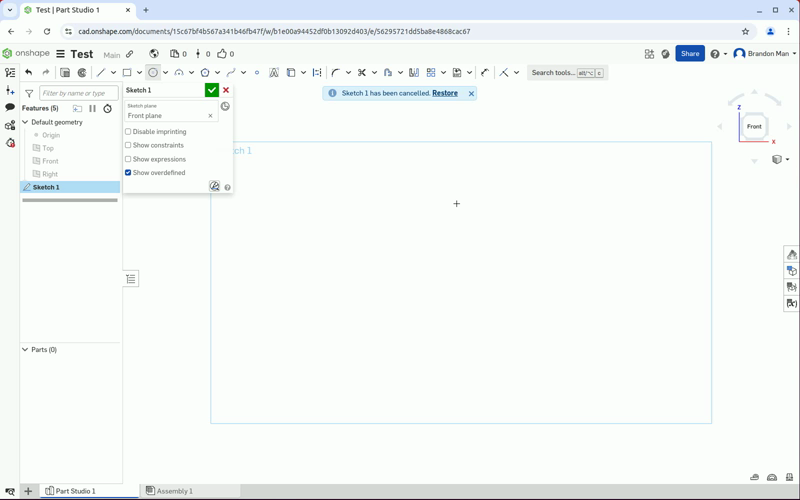
key_up(shift)
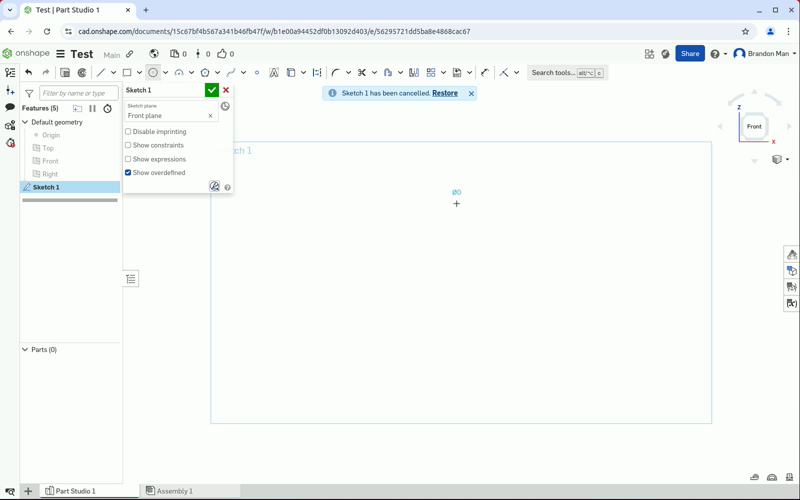
mouse_move(489, 203)
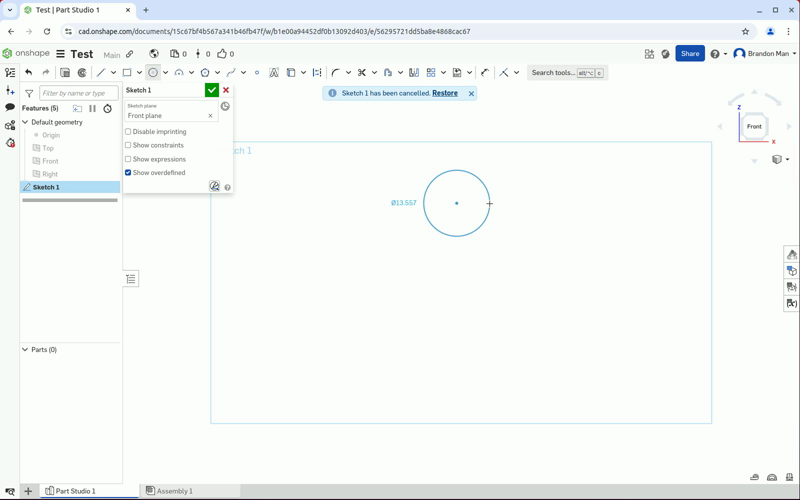
click(489, 203)
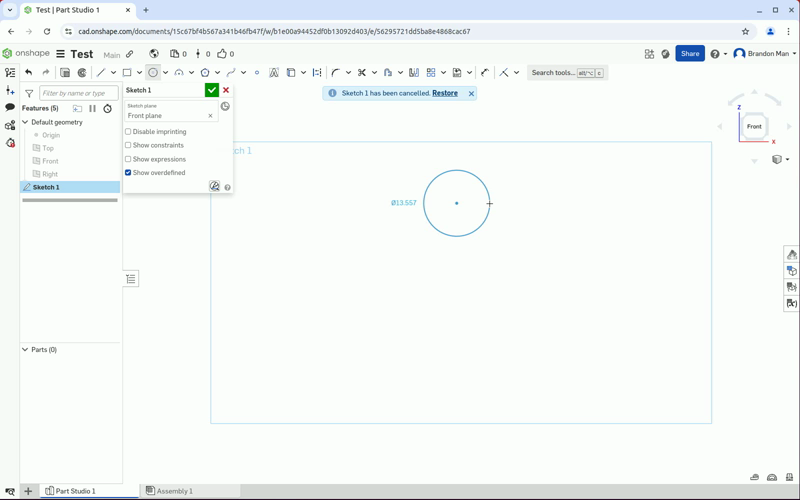
key(esc)
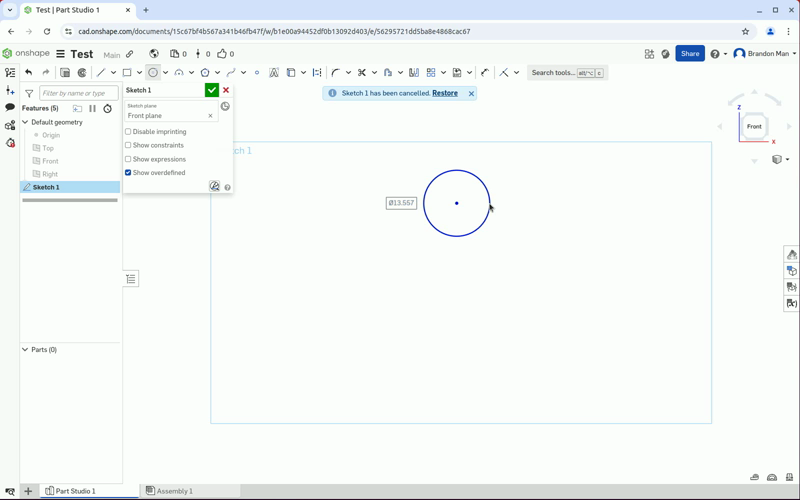
key(c)
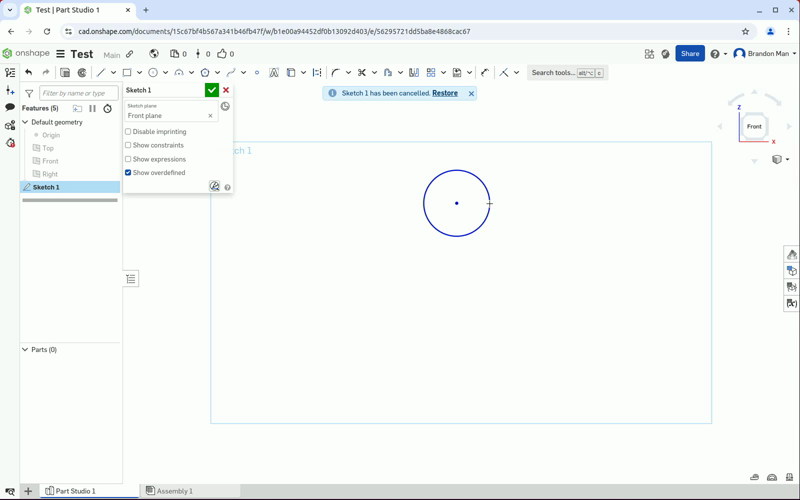
key_down(shift)
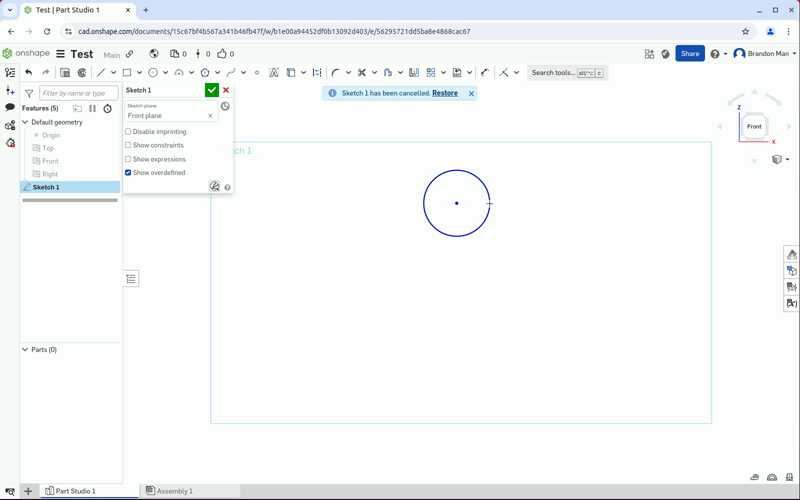
mouse_move(456, 203)
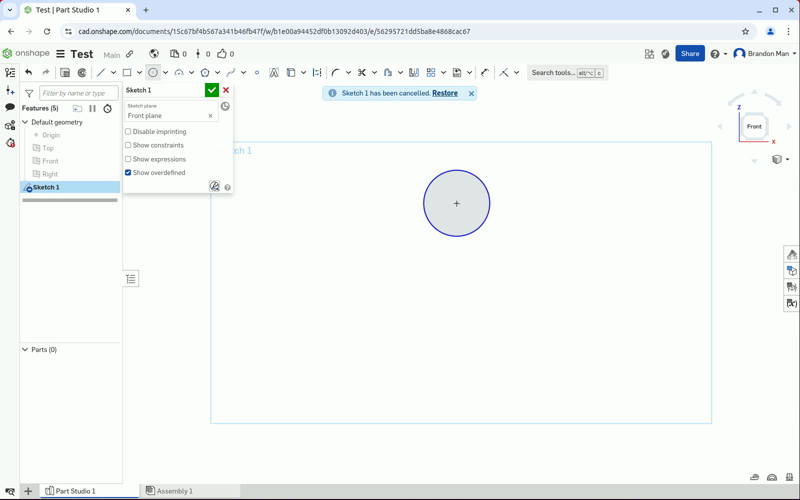
click(456, 203)
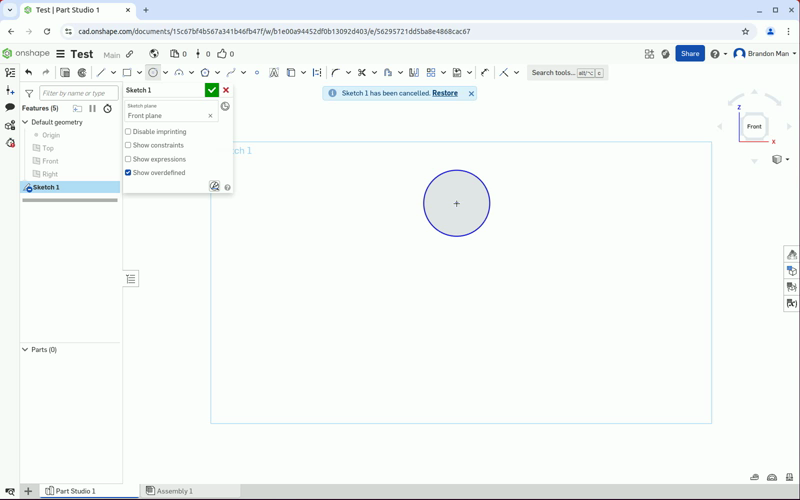
key_up(shift)
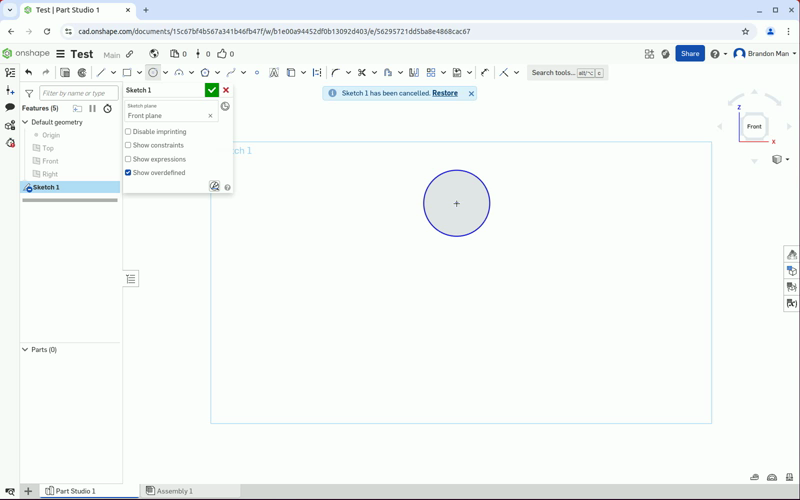
mouse_move(462, 203)
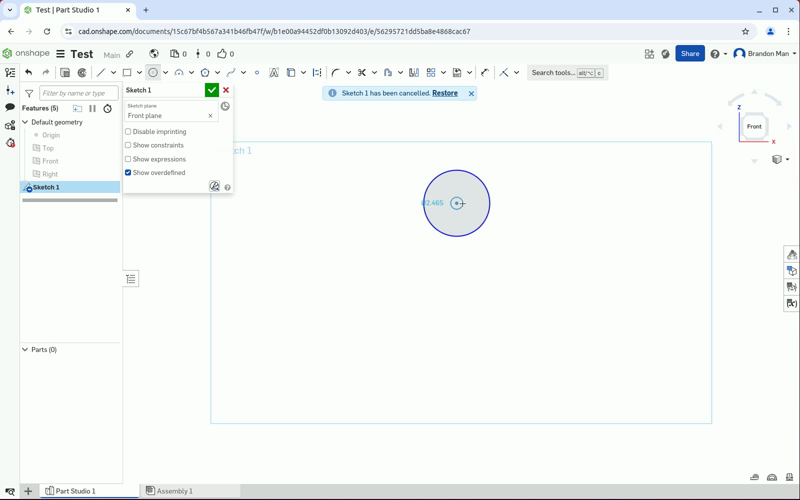
click(462, 203)
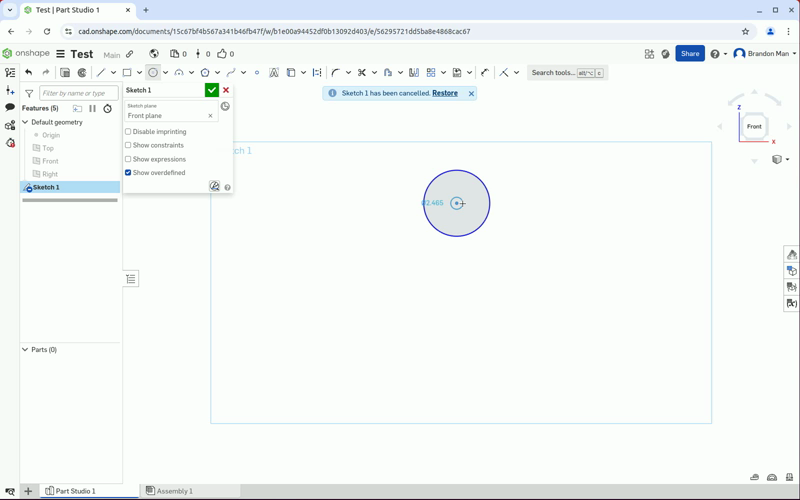
key(esc)
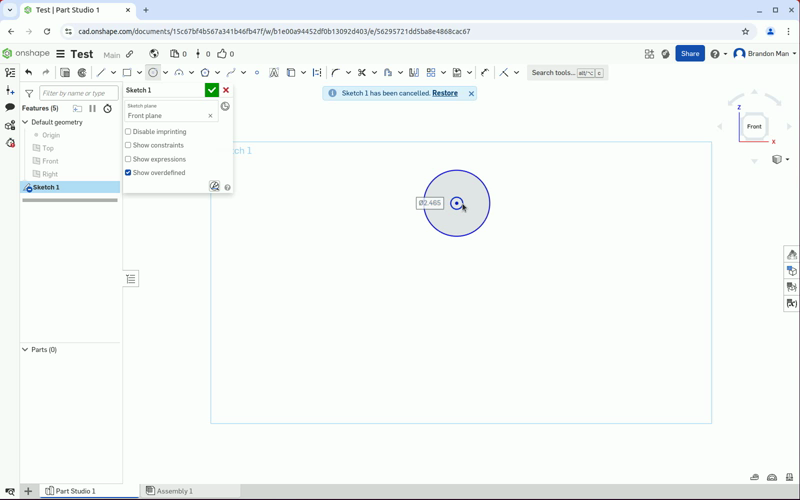
mouse_move(469, 184)
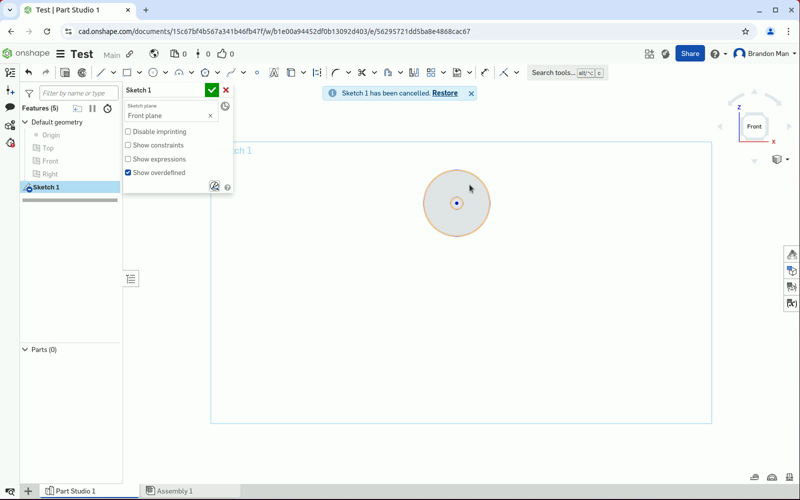
click(469, 184)
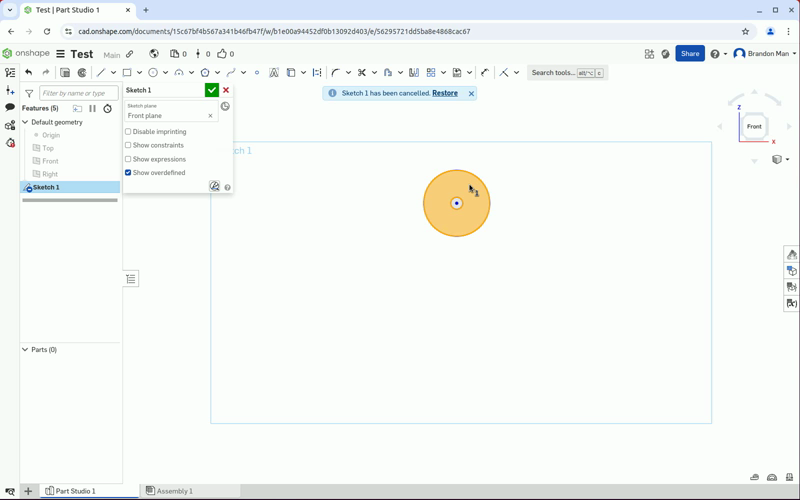
mouse_move(73, 352)
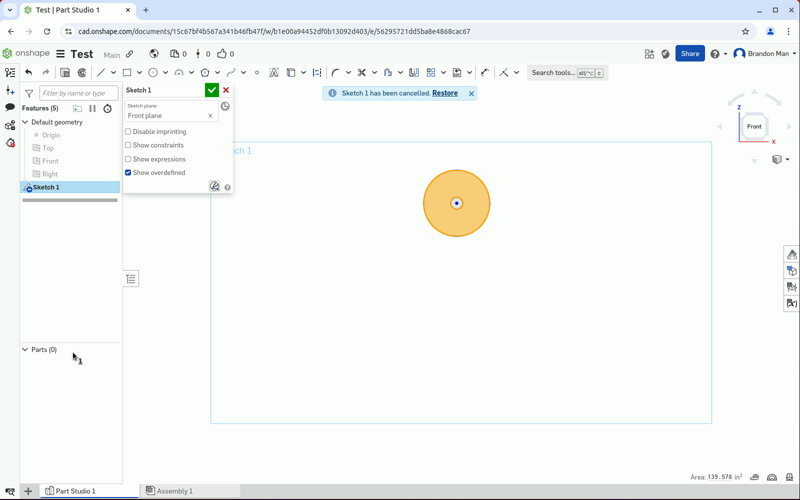
key(shift+y)
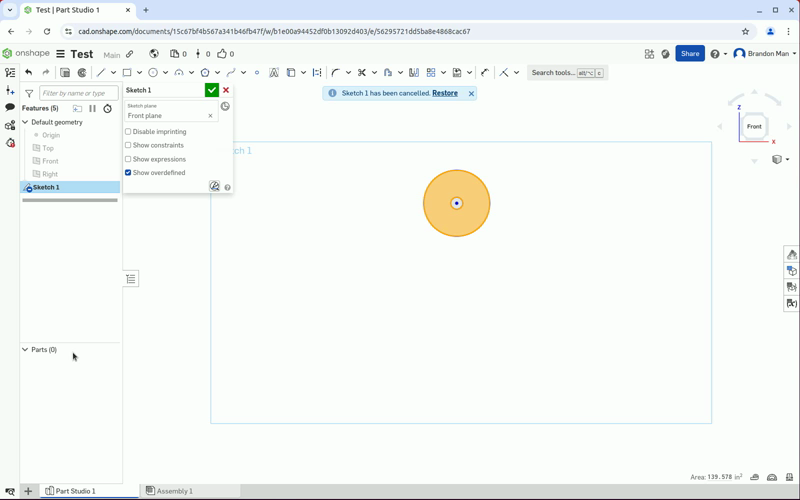
key(shift+e)
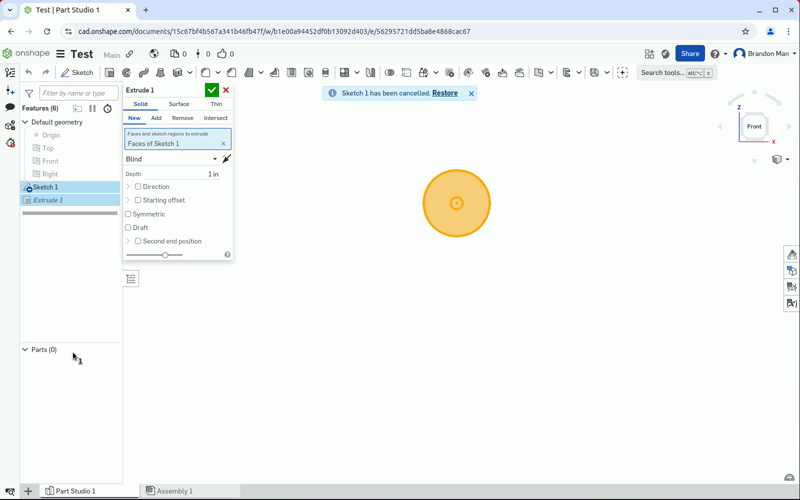
mouse_move(143, 106)
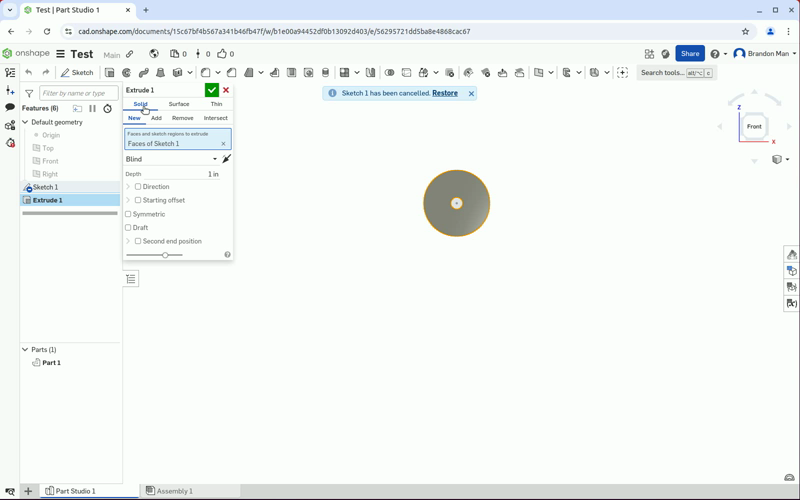
click(143, 106)
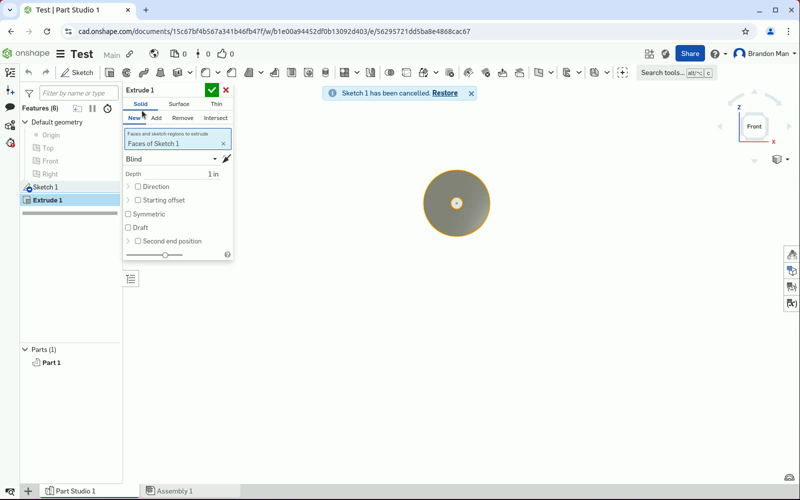
mouse_move(137, 120)
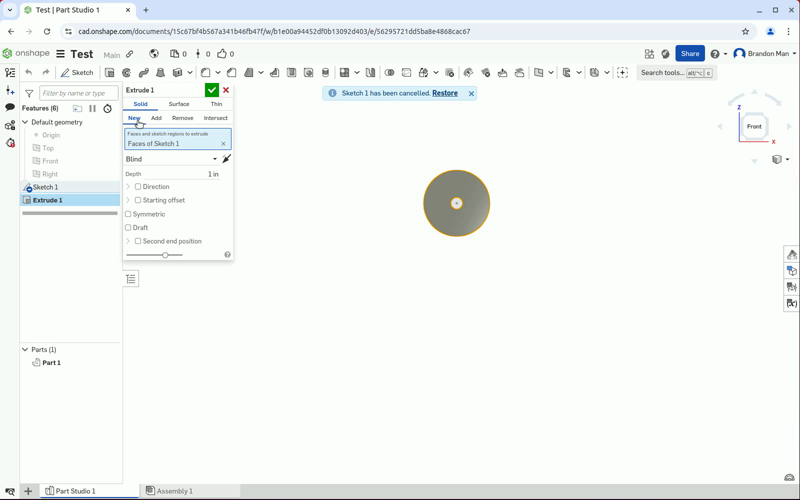
click(137, 120)
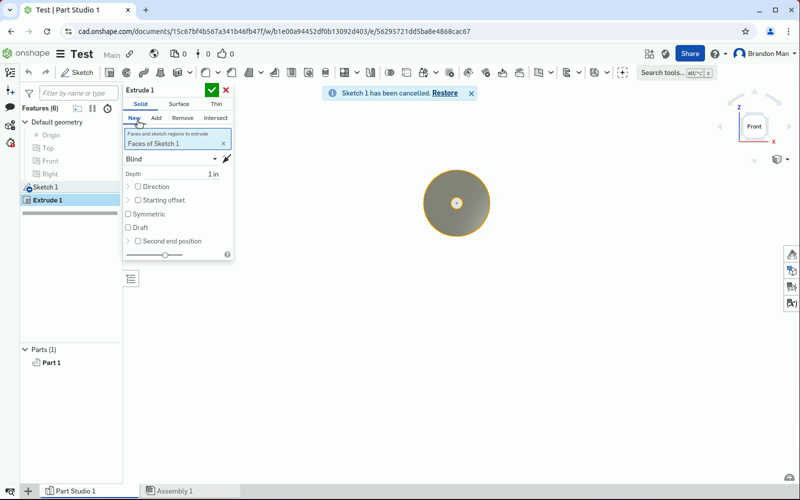
key(tab, 4)
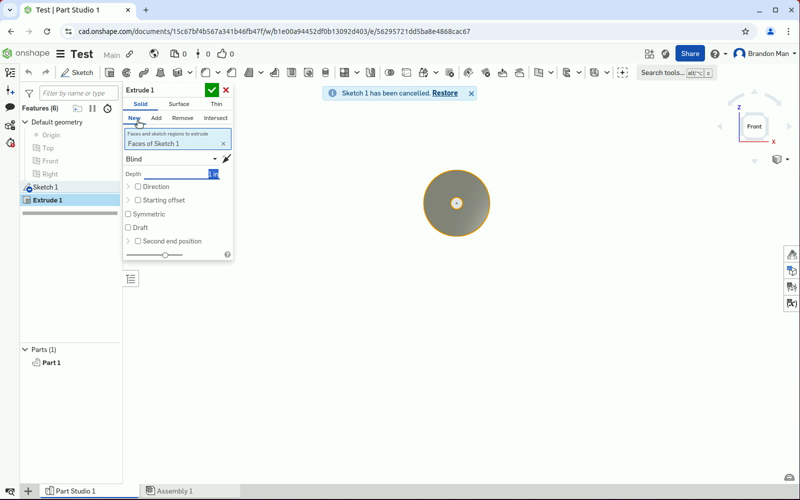
text(0.481)
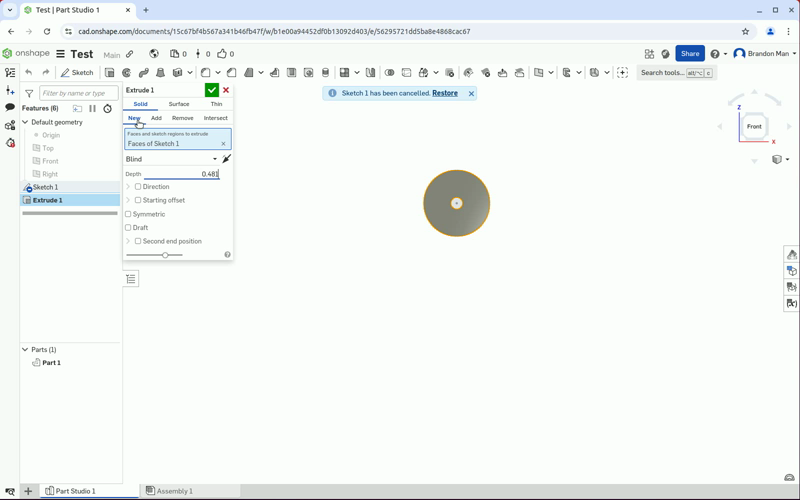
key(enter)
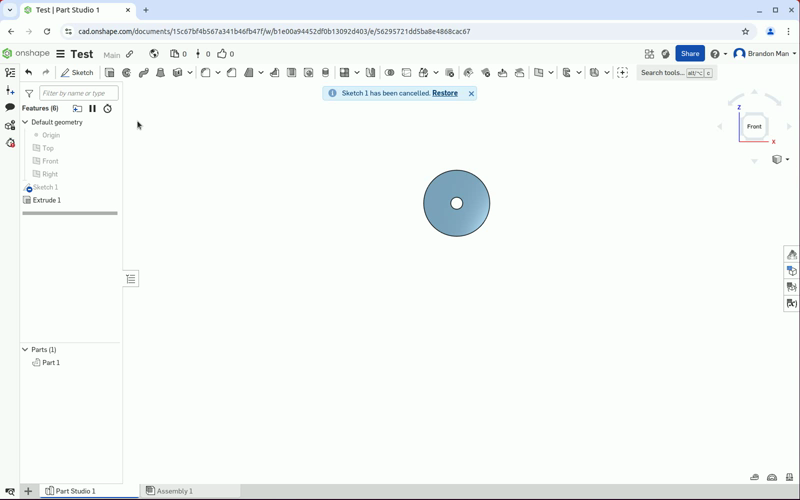
key(shift+h)
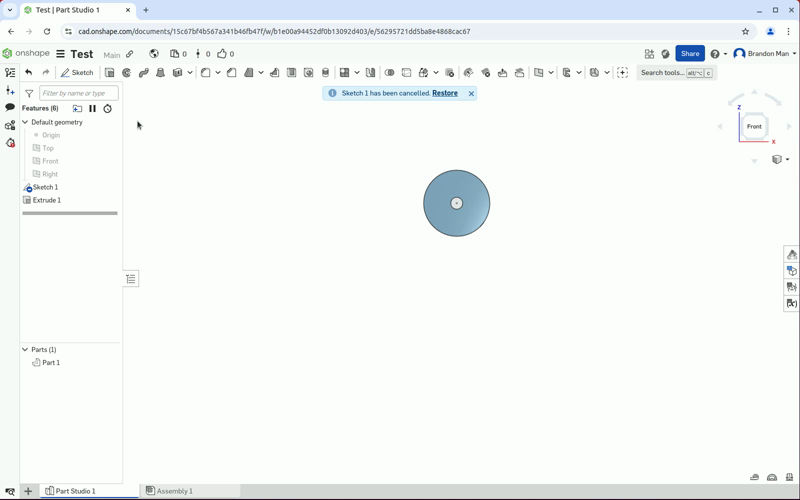
key(shift+h)
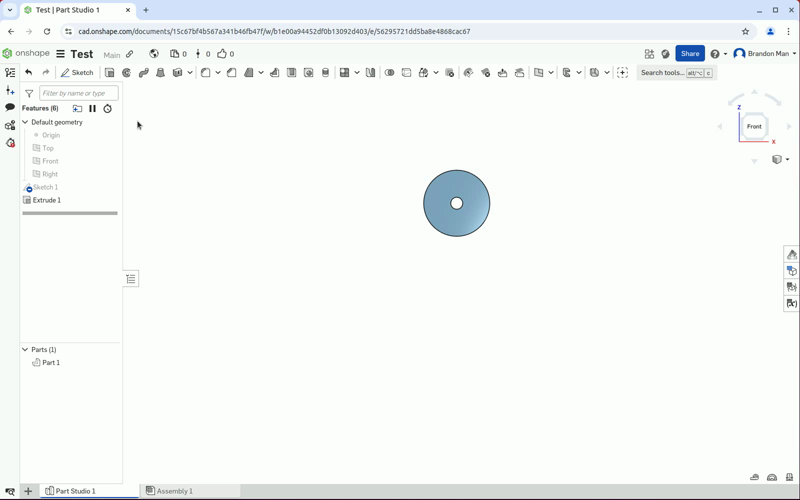
mouse_move(73, 189)
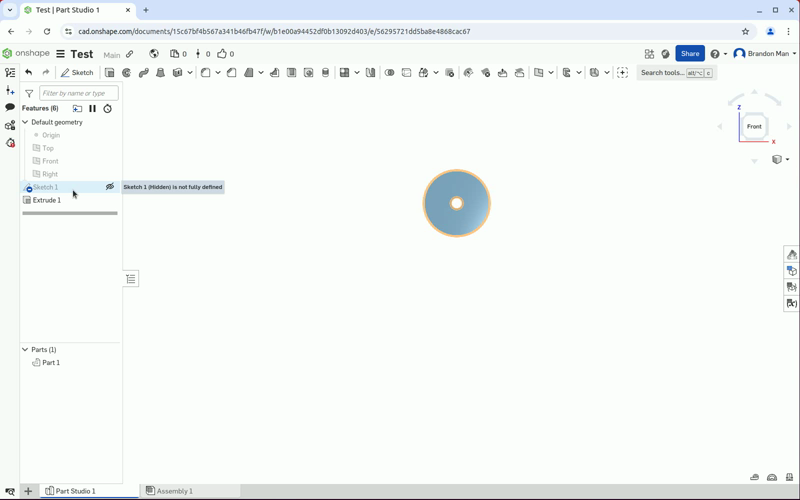
click(73, 189)
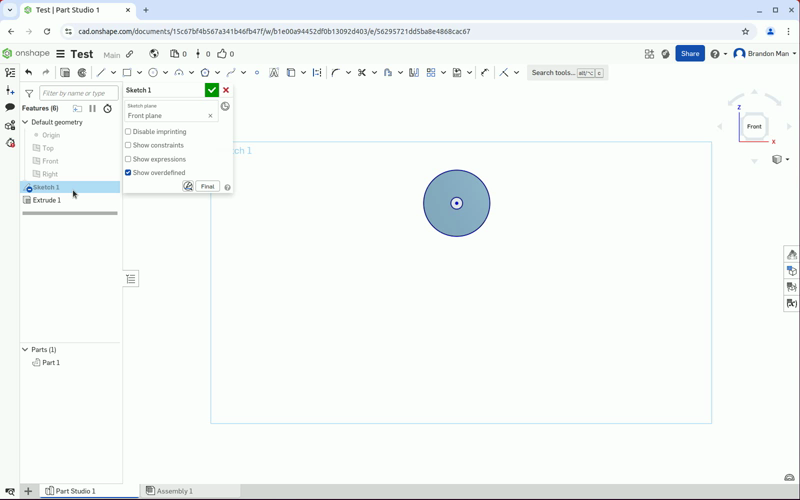
mouse_move(229, 92)
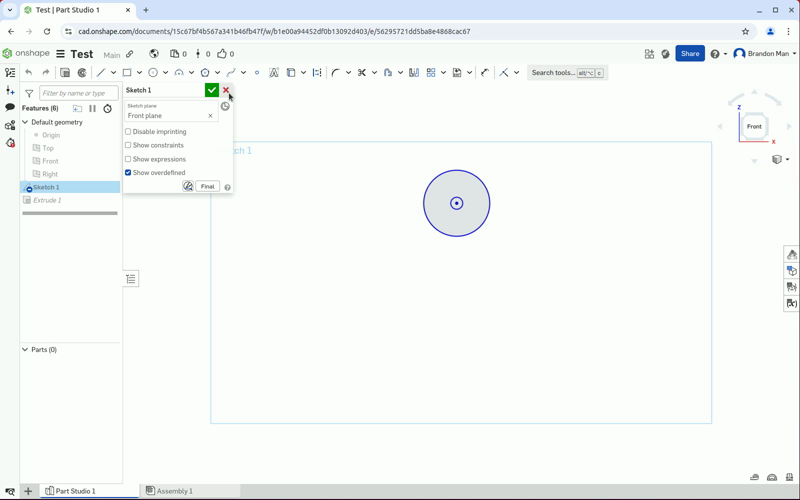
click(229, 92)
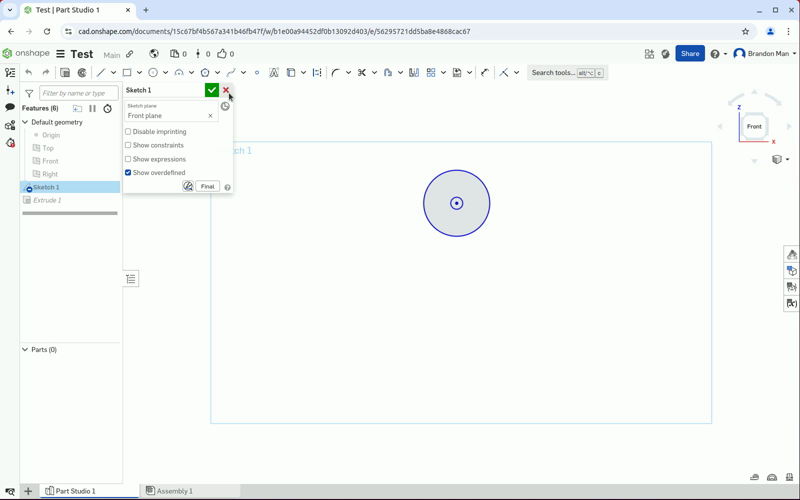
key(shift+s)
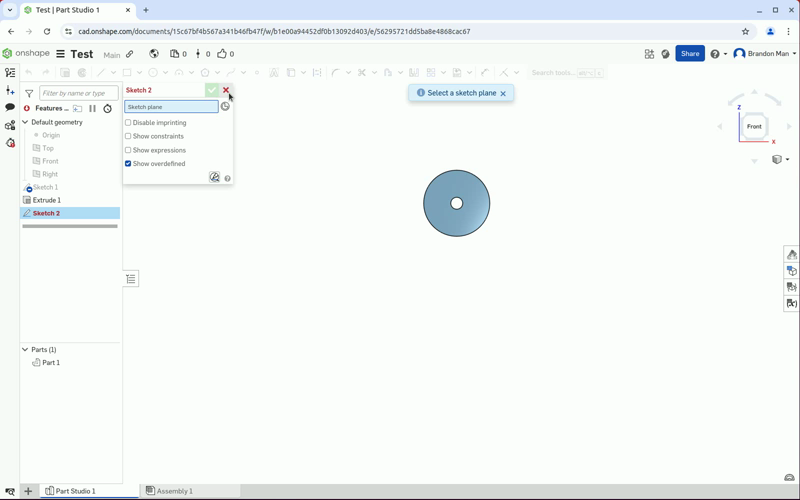
mouse_move(73, 163)
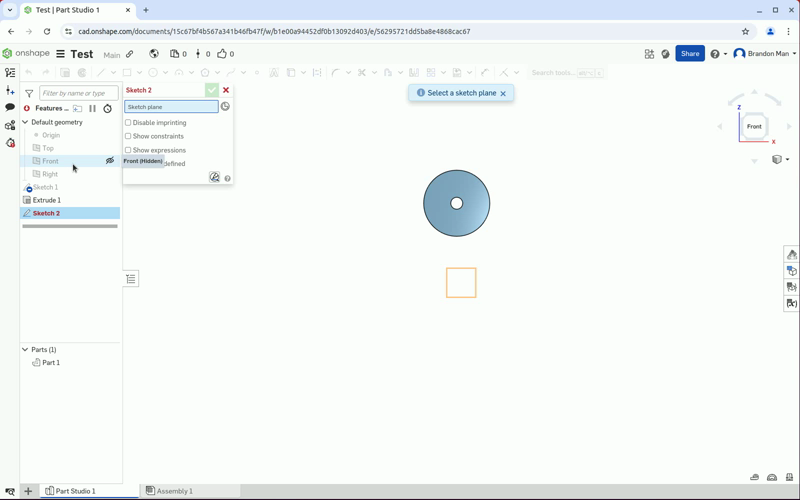
click(73, 163)
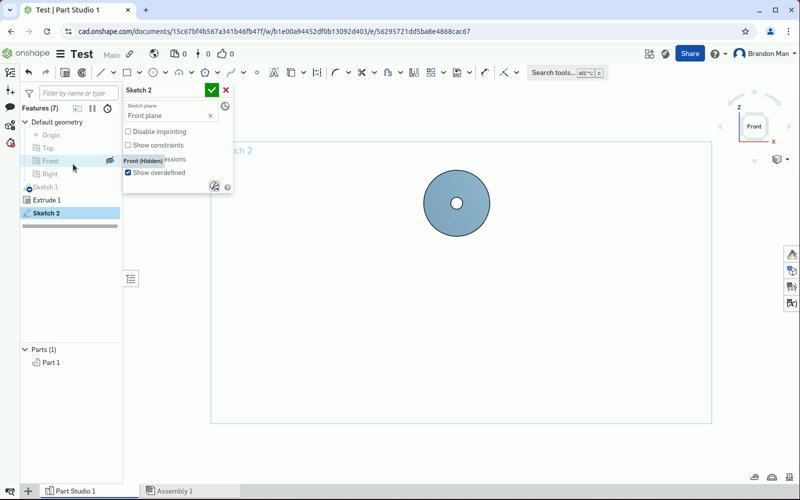
mouse_move(73, 352)
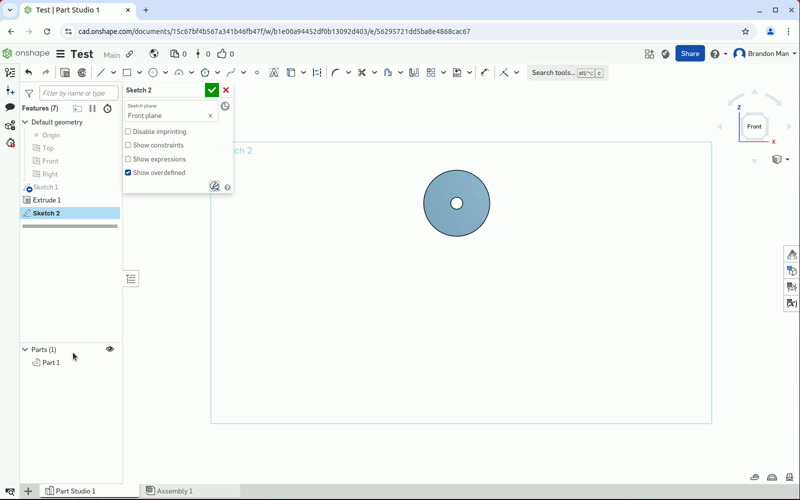
key(y)
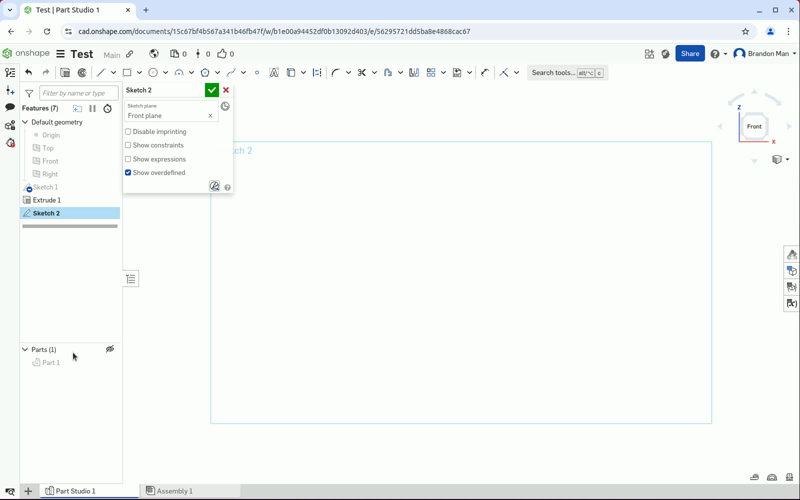
key(c)
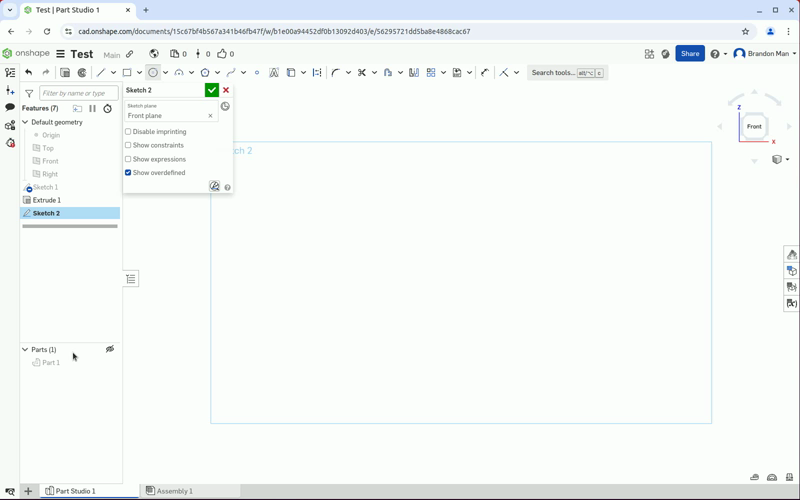
key_down(shift)
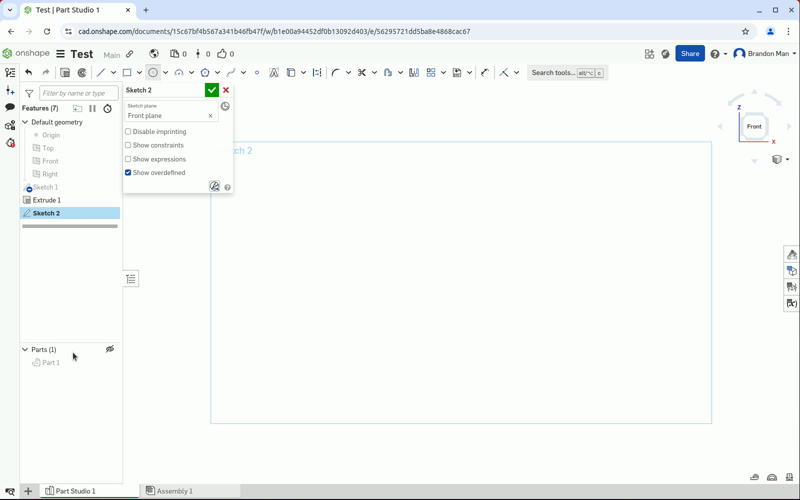
mouse_move(456, 282)
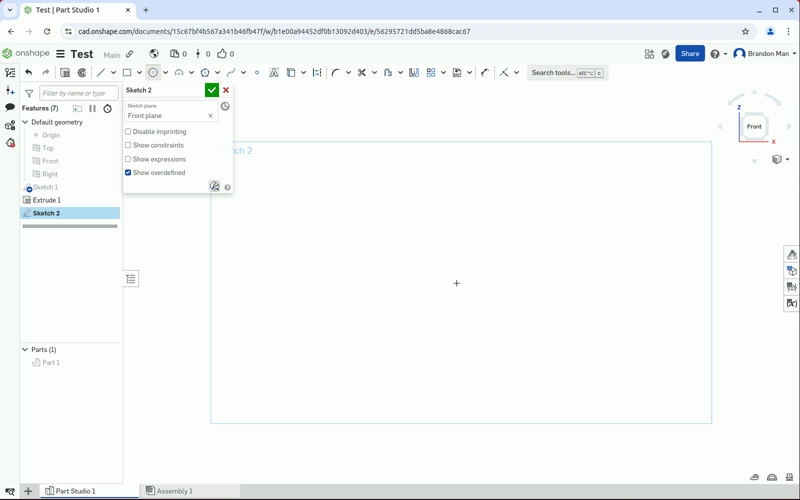
click(456, 282)
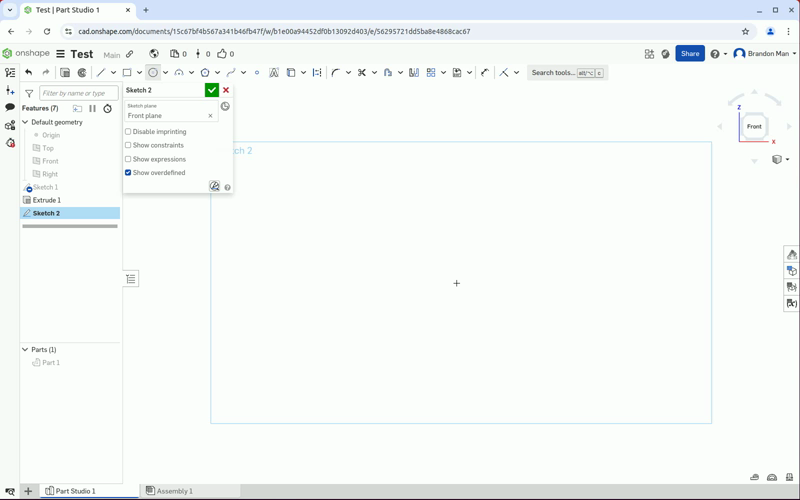
key_up(shift)
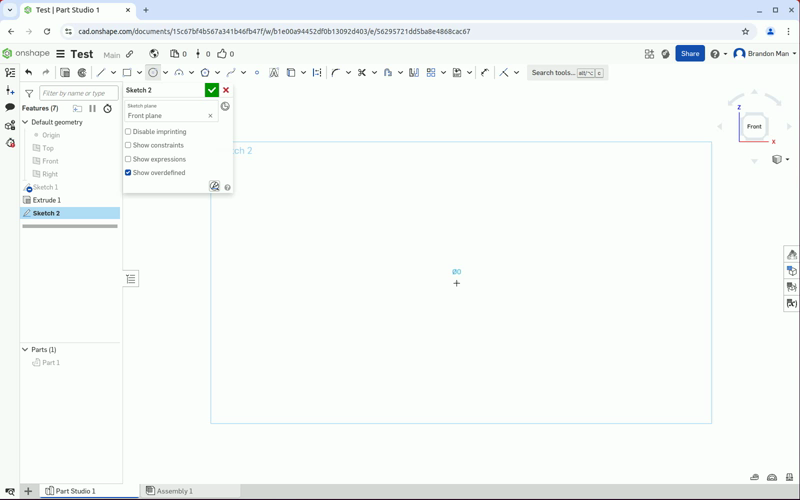
mouse_move(489, 282)
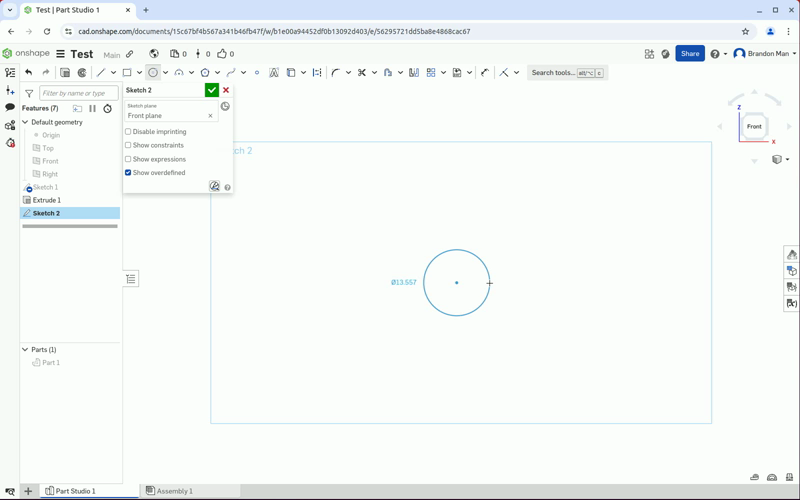
click(489, 282)
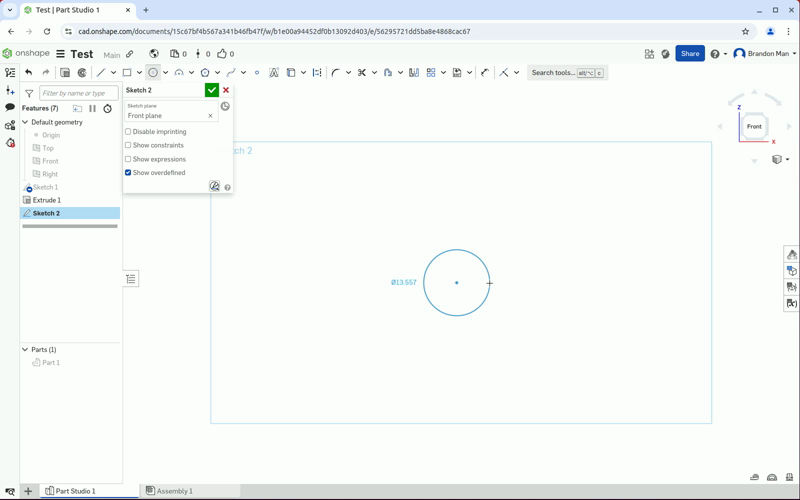
key(esc)
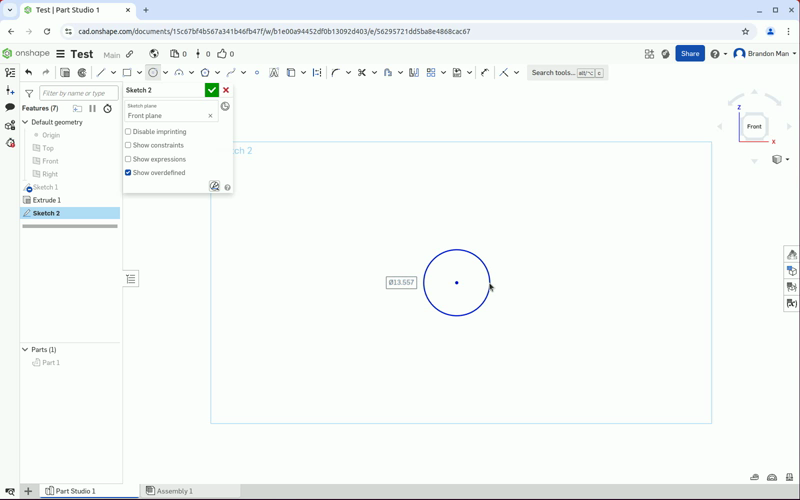
key(c)
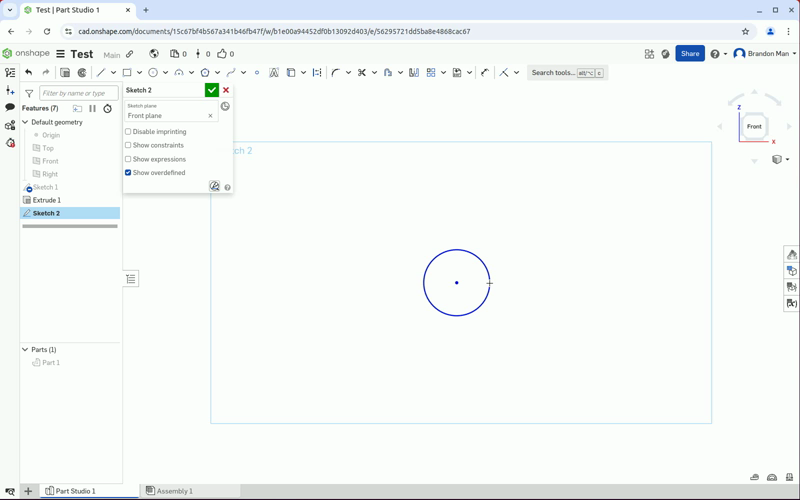
key_down(shift)
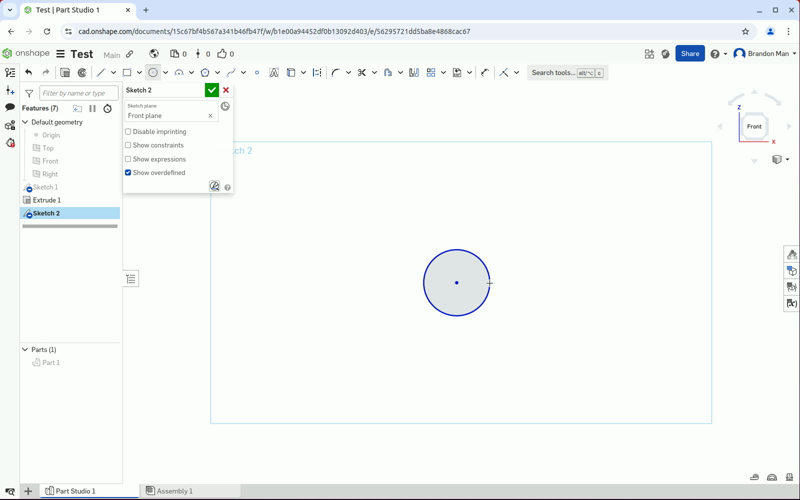
mouse_move(456, 282)
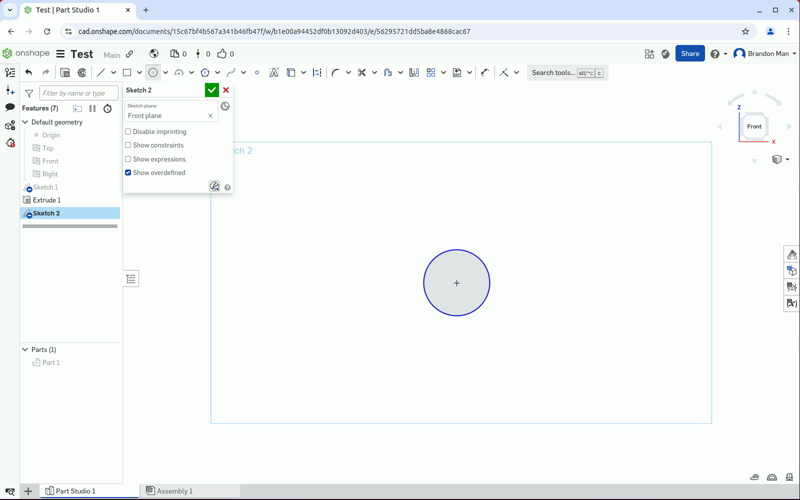
click(456, 282)
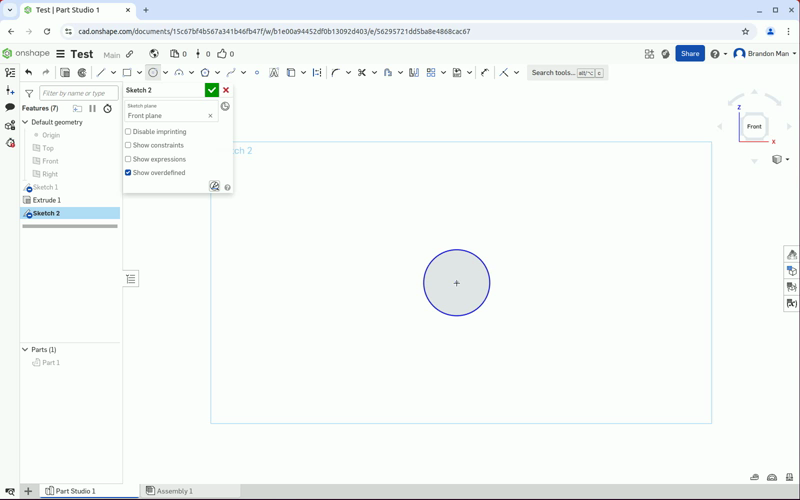
key_up(shift)
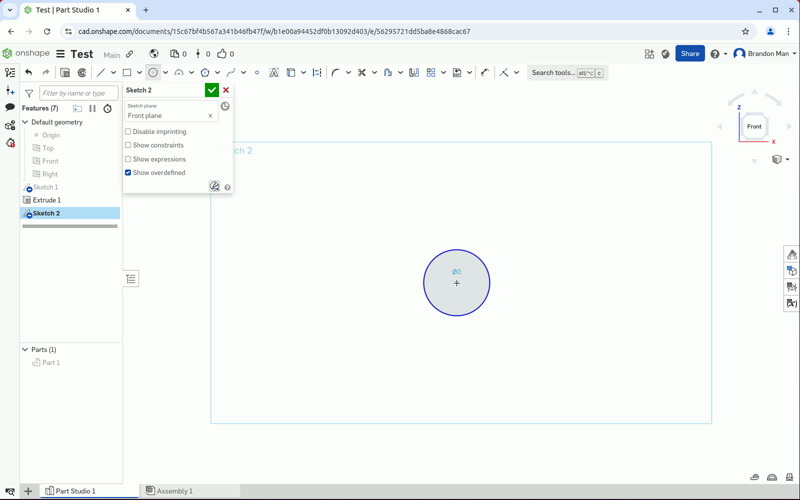
mouse_move(462, 282)
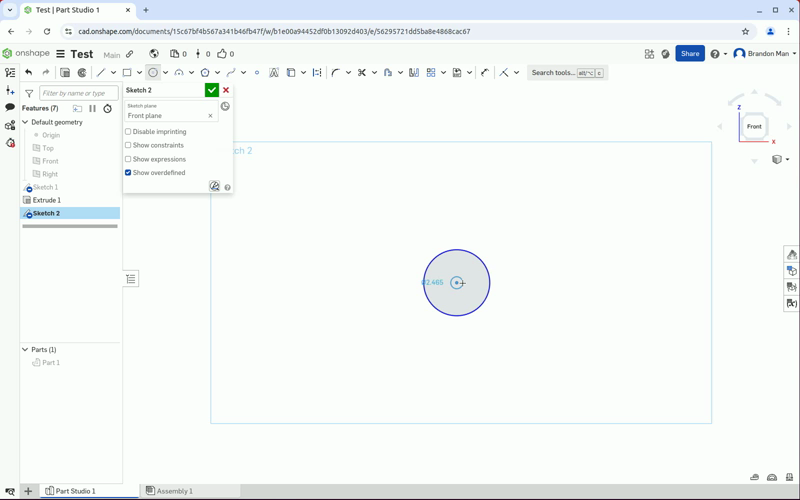
click(462, 282)
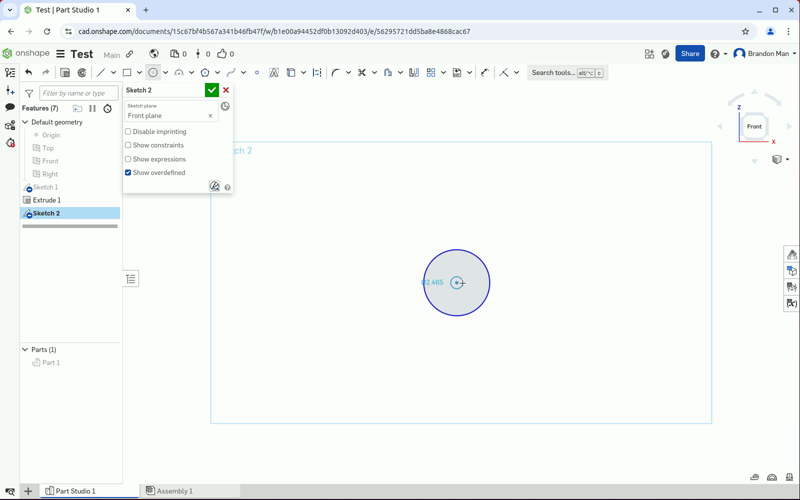
key(esc)
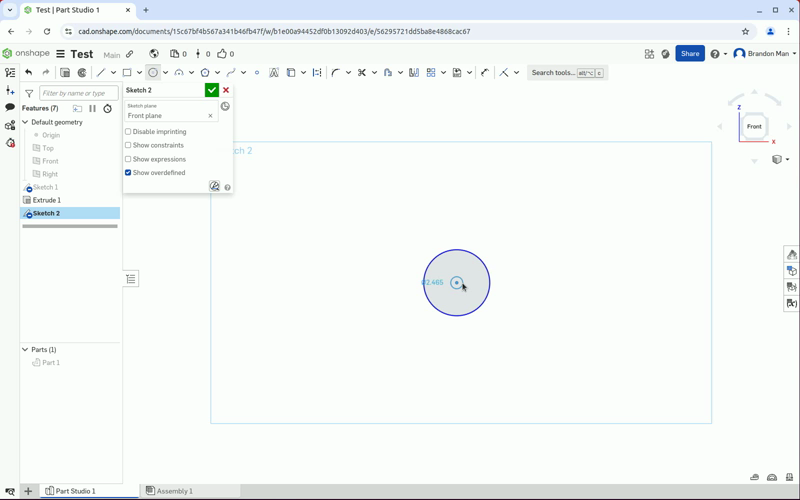
mouse_move(456, 269)
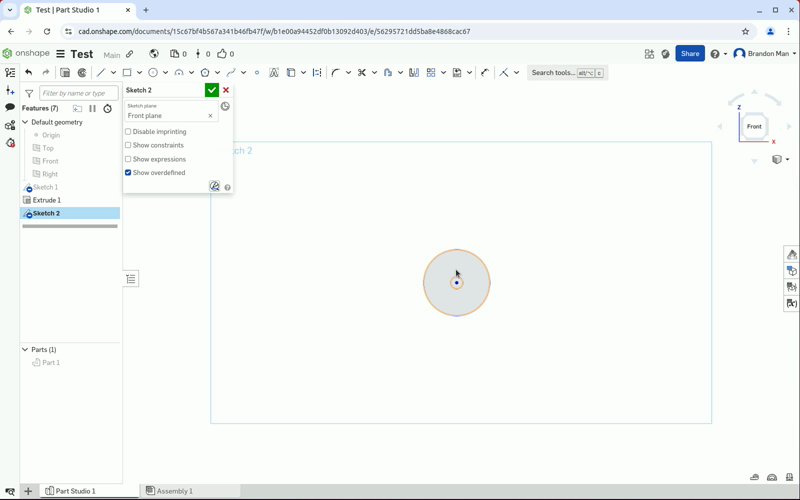
click(456, 269)
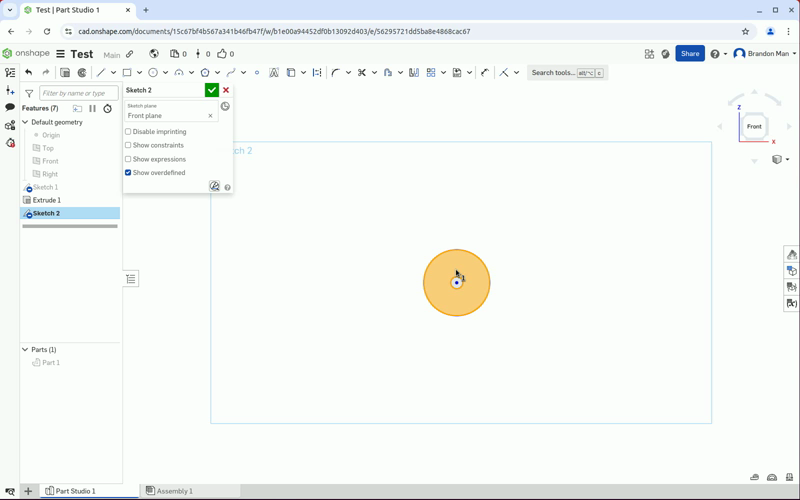
mouse_move(73, 352)
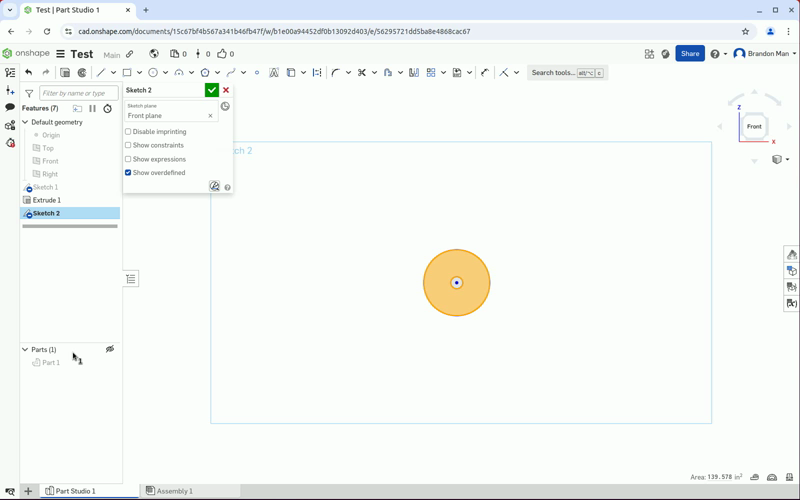
key(shift+y)
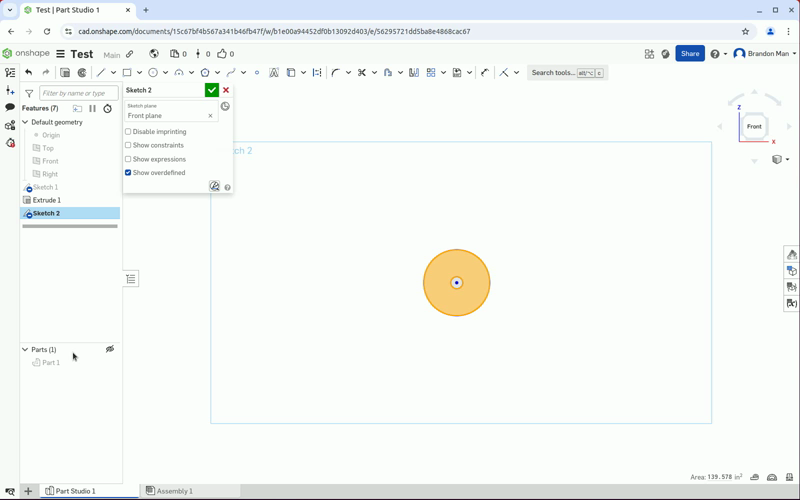
key(shift+e)
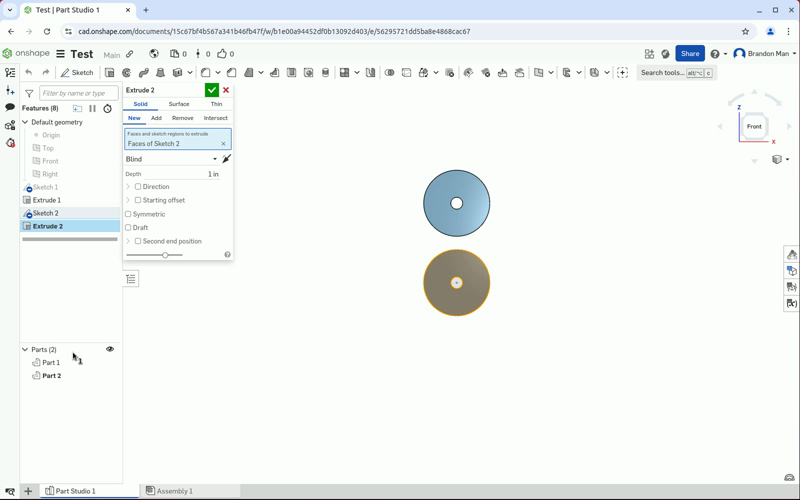
mouse_move(143, 106)
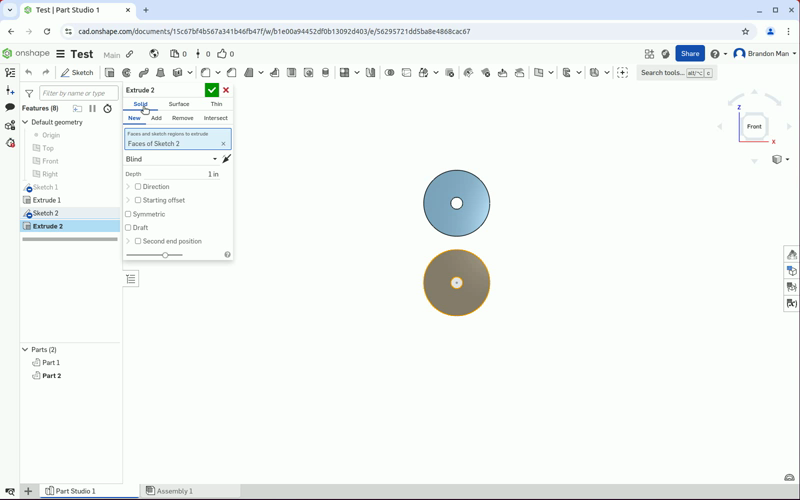
click(143, 106)
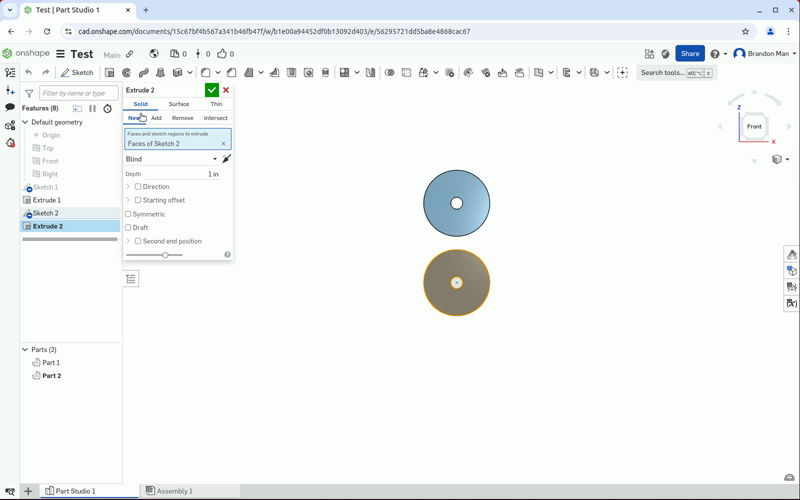
mouse_move(137, 120)
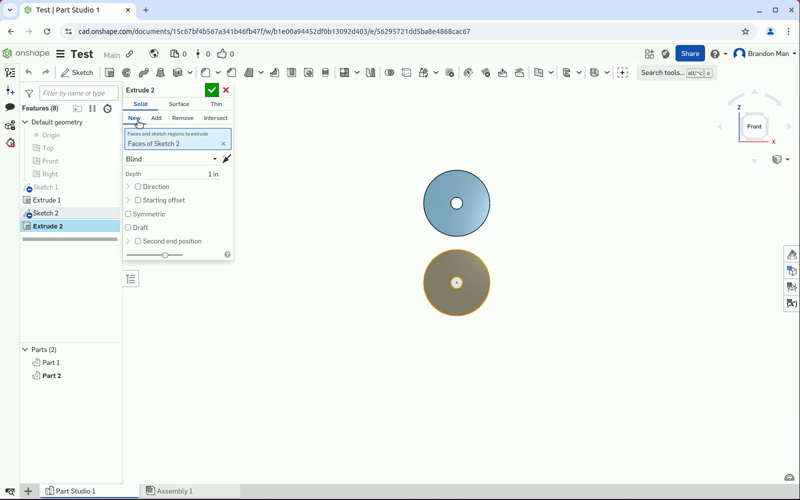
click(137, 120)
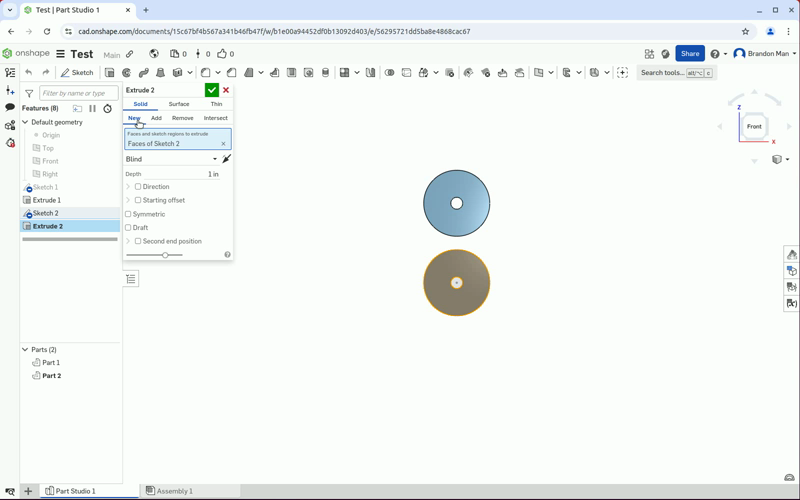
key(tab, 4)
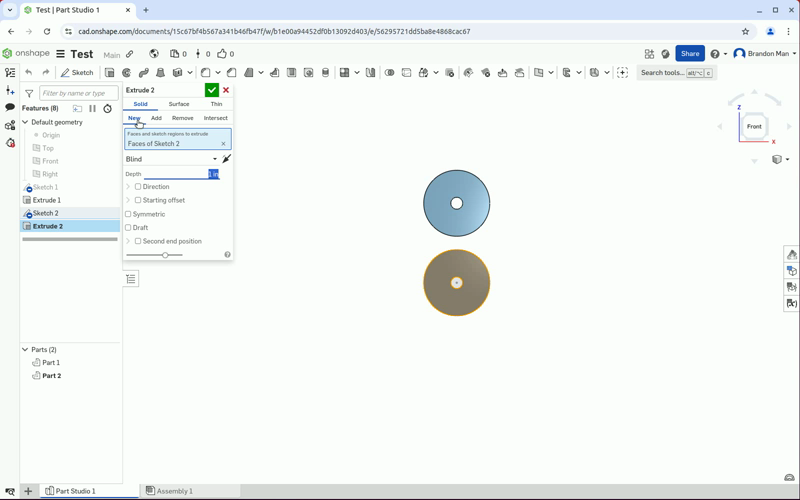
text(0.481)
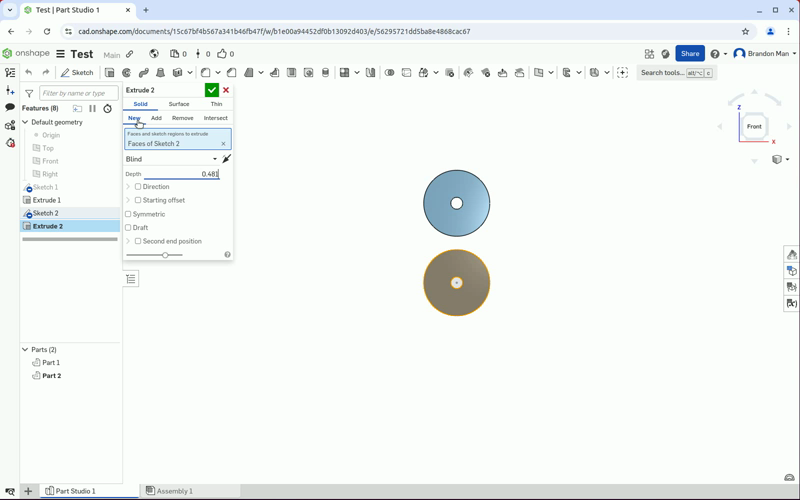
key(enter)
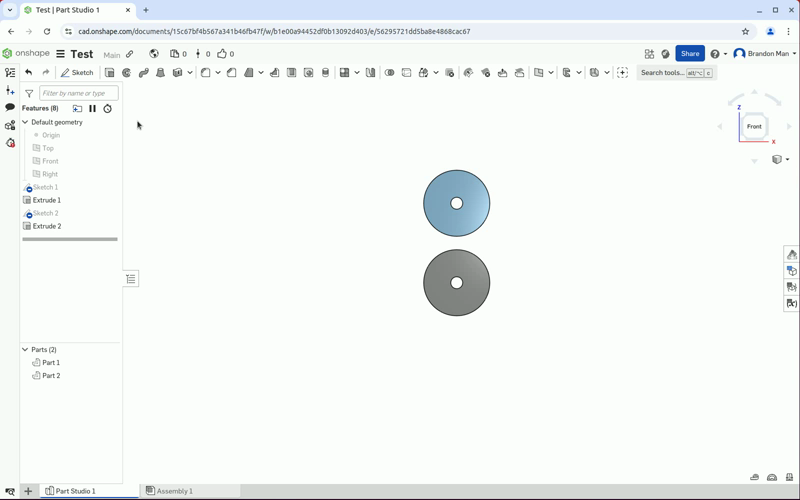
key(shift+h)
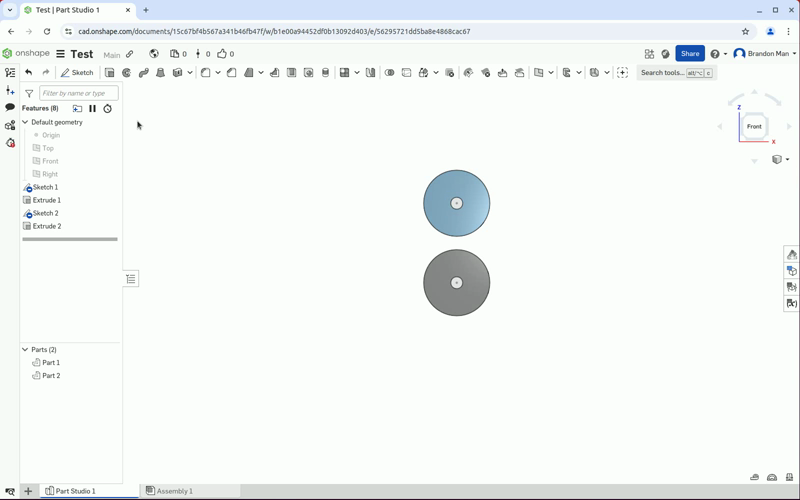
key(shift+h)
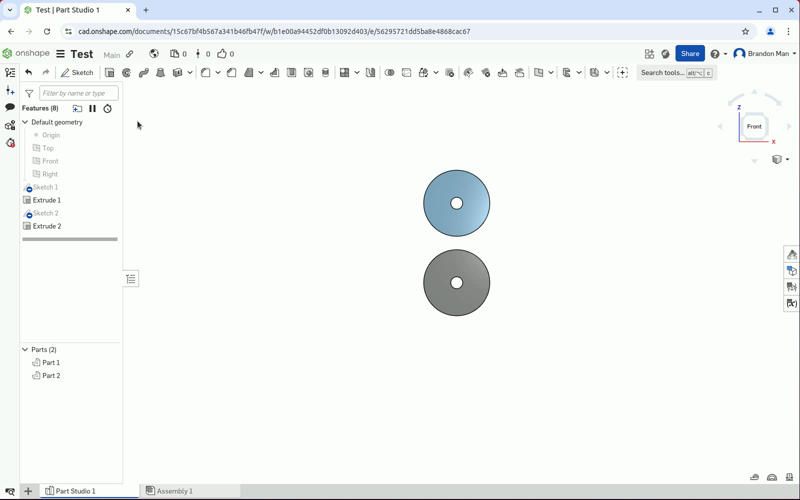
mouse_move(73, 189)
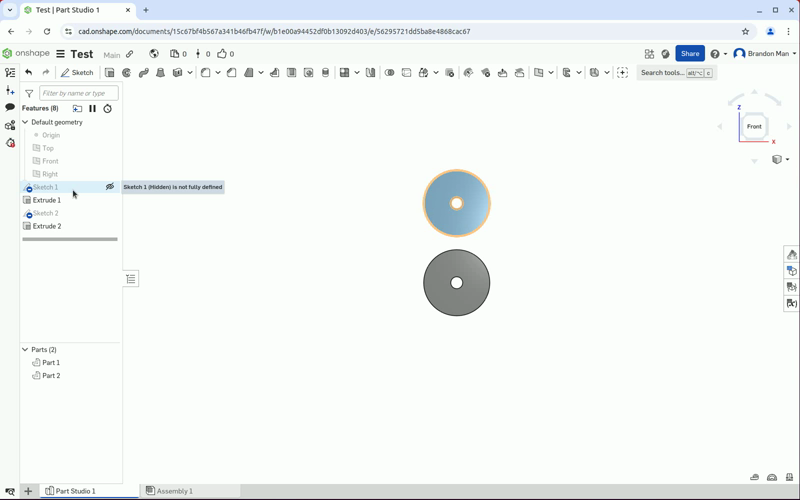
click(73, 189)
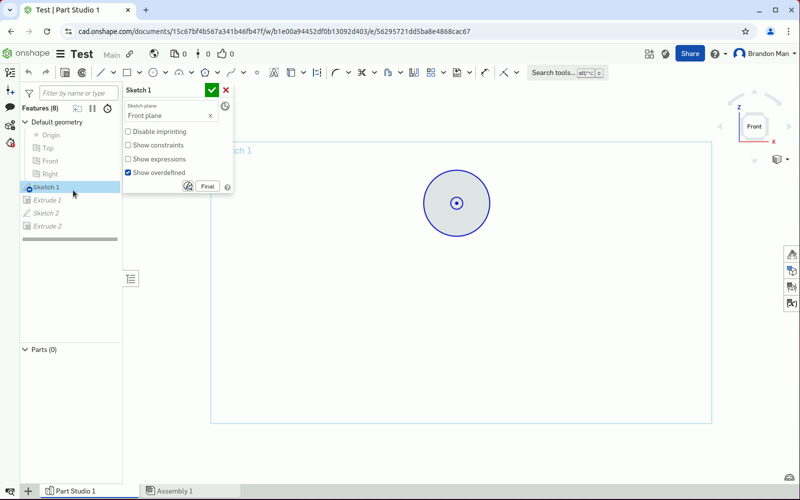
mouse_move(229, 92)
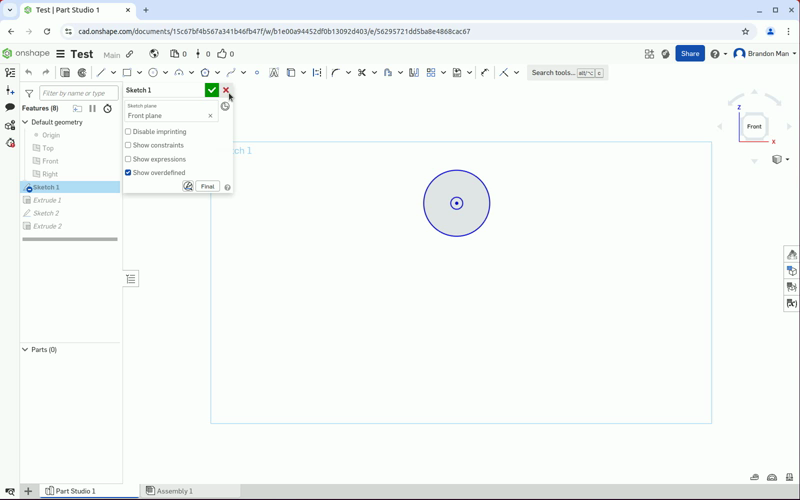
click(229, 92)
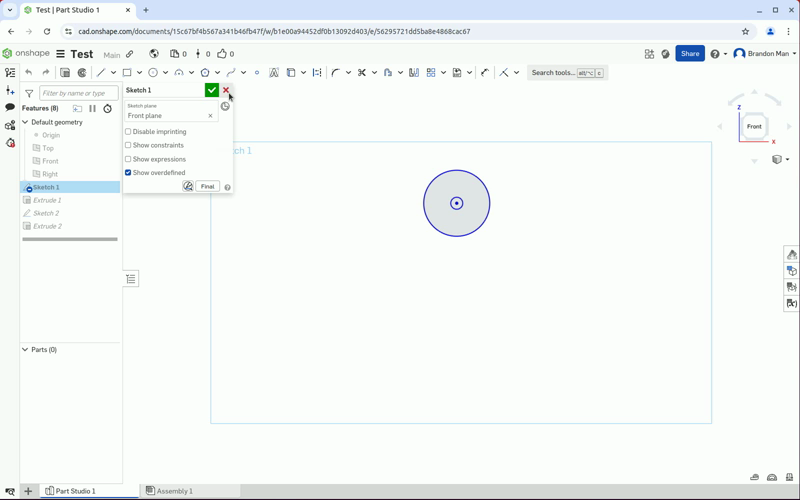
key(shift+s)
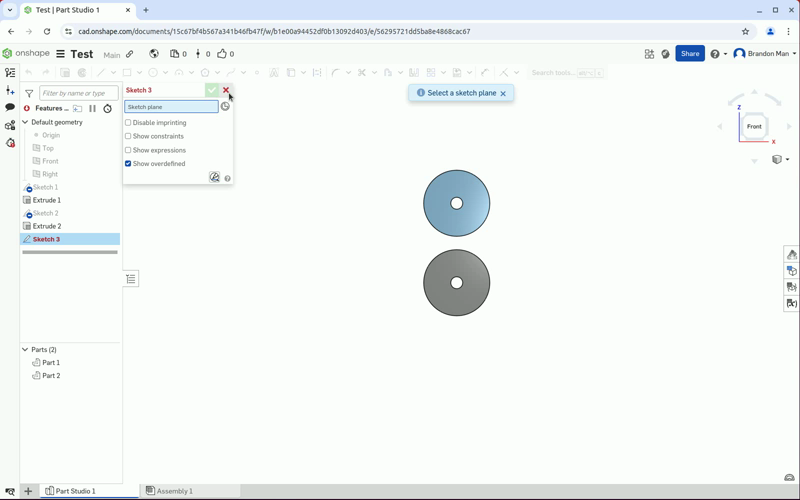
mouse_move(73, 163)
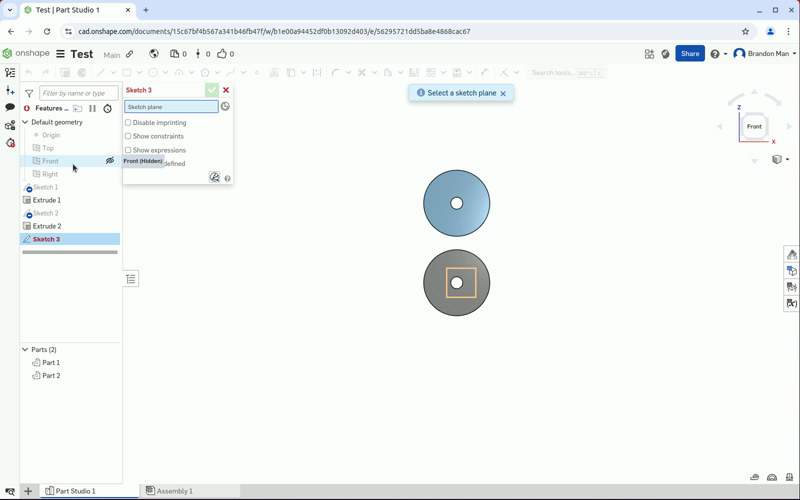
click(73, 163)
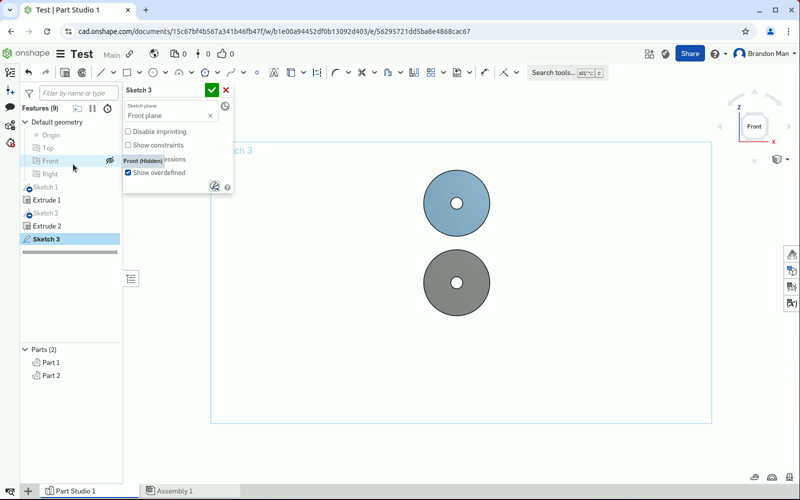
mouse_move(73, 352)
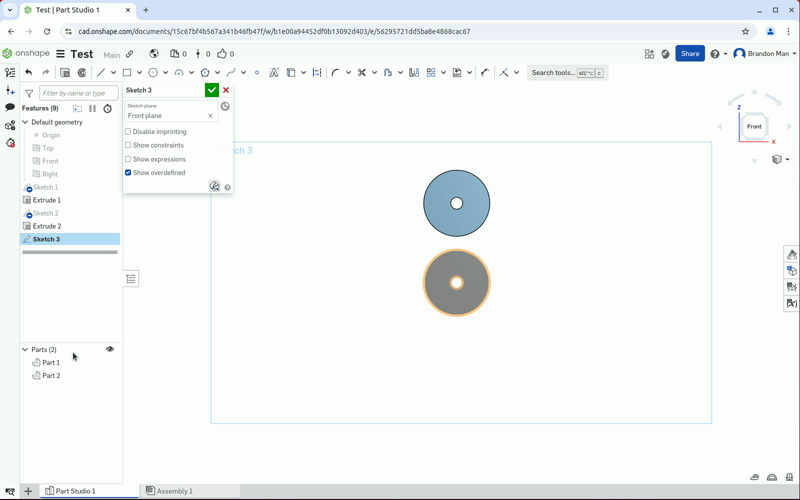
key(y)
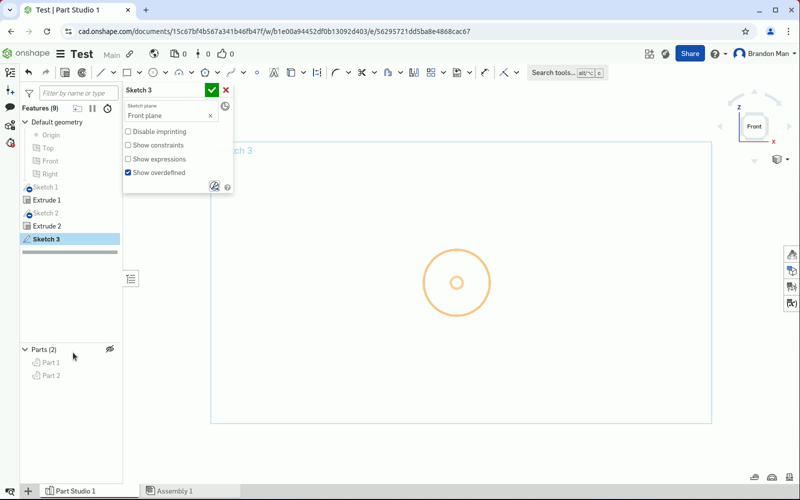
key(a)
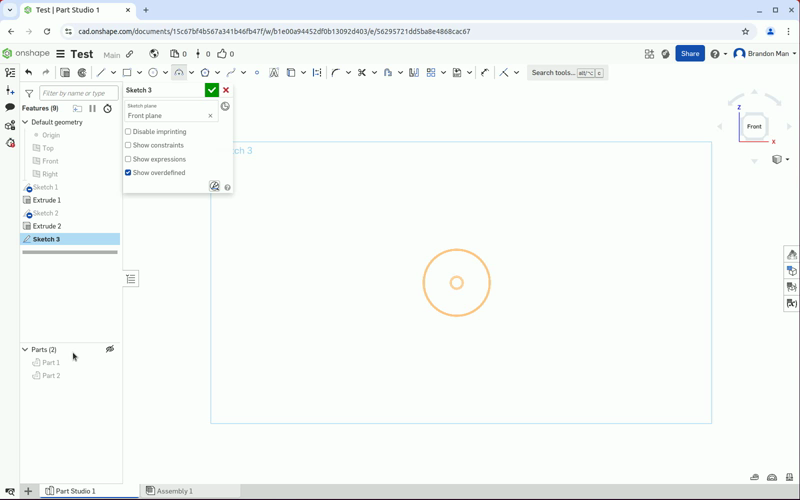
key_down(shift)
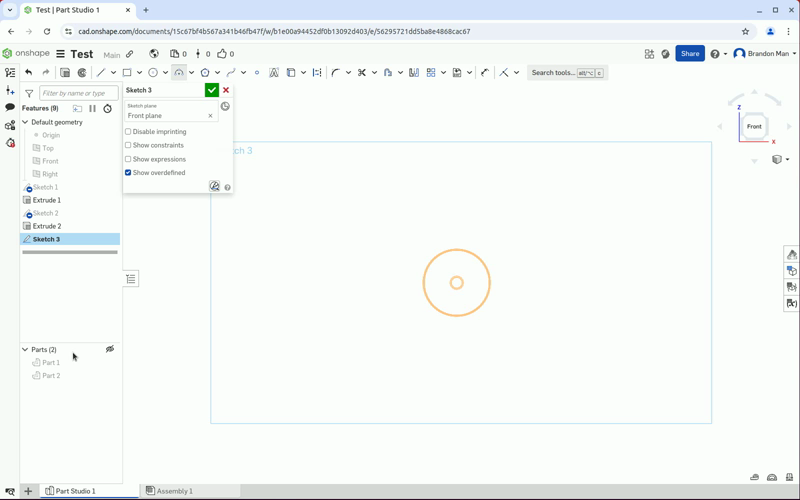
mouse_move(423, 282)
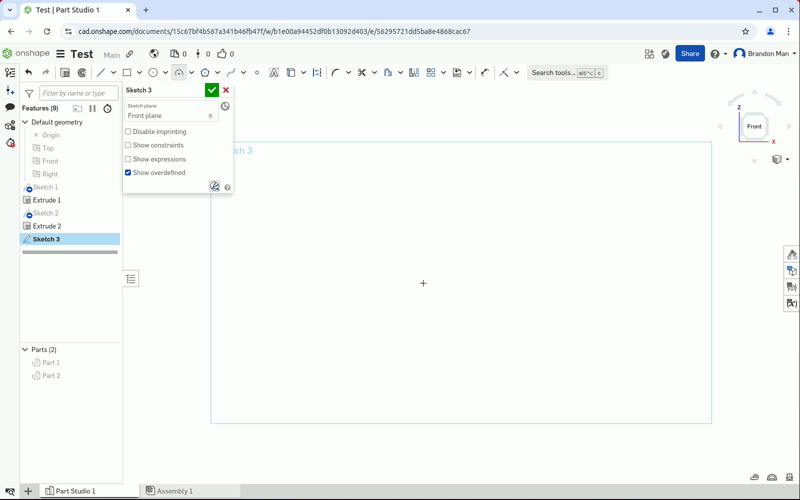
click(423, 282)
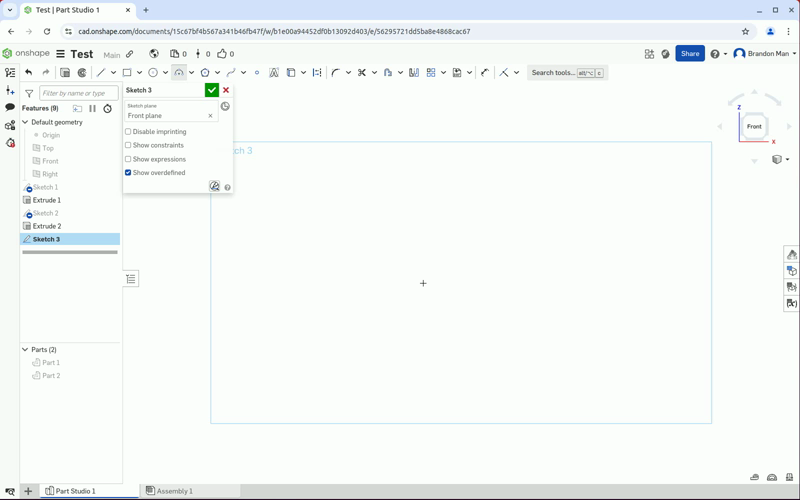
key_up(shift)
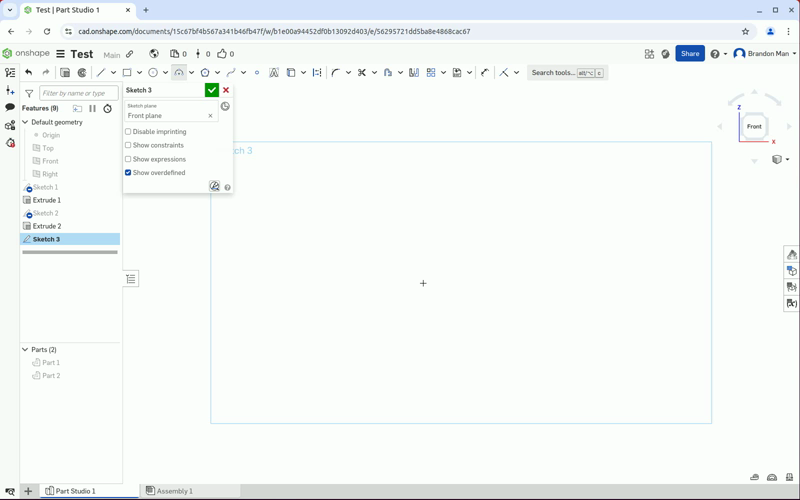
key_down(shift)
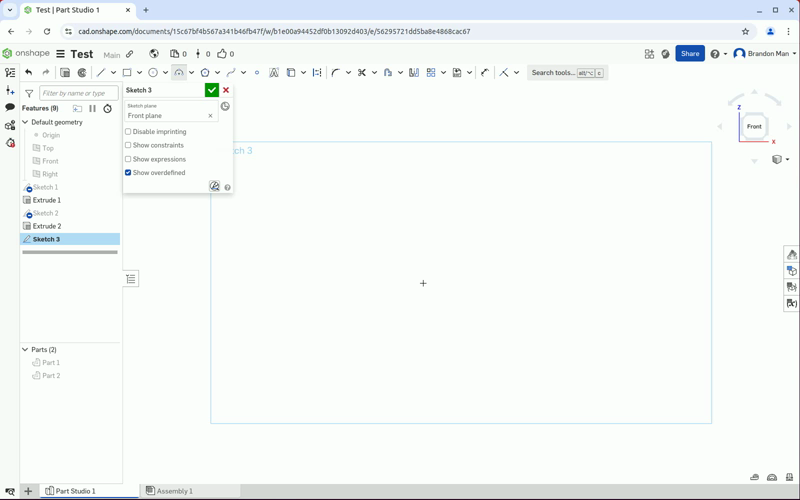
mouse_move(488, 282)
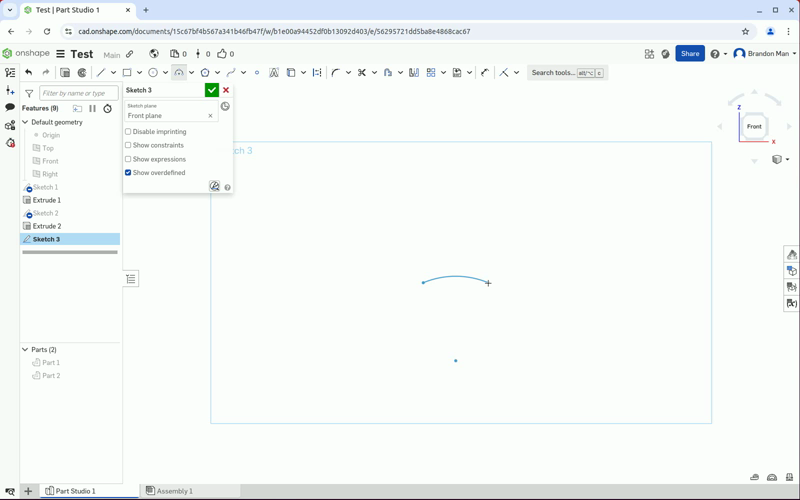
click(488, 282)
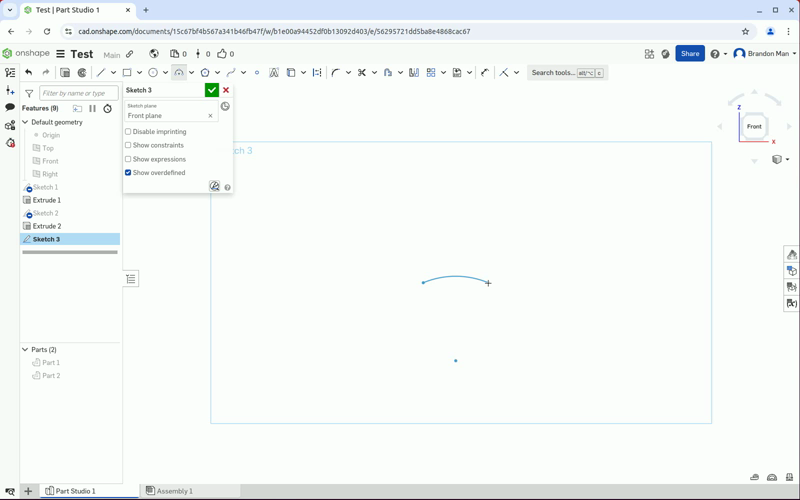
mouse_move(455, 315)
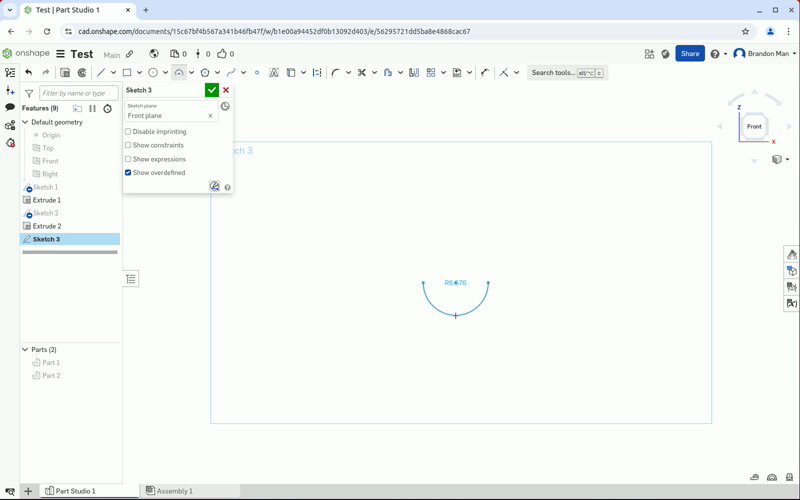
click(455, 315)
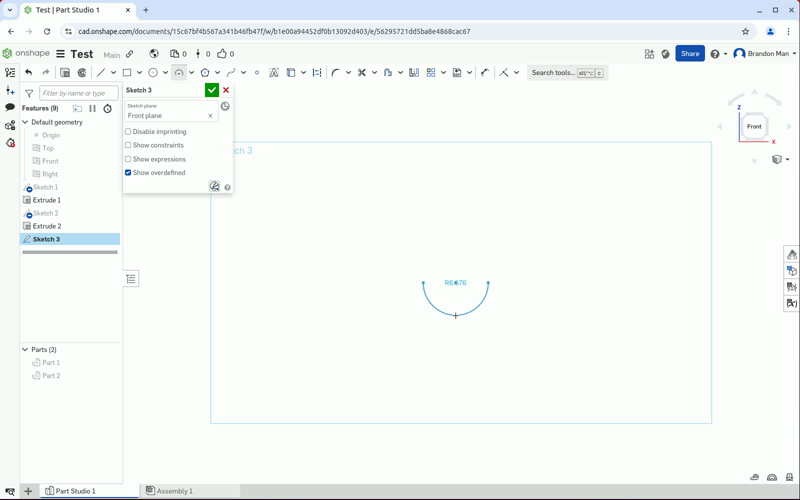
key_up(shift)
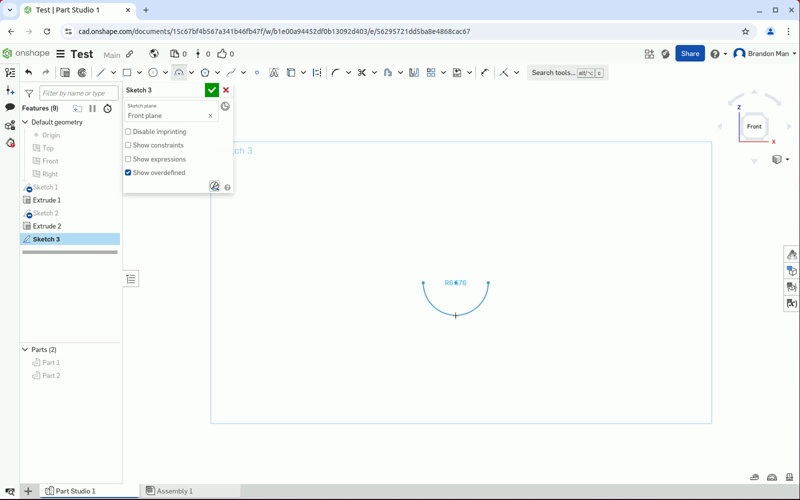
key(esc)
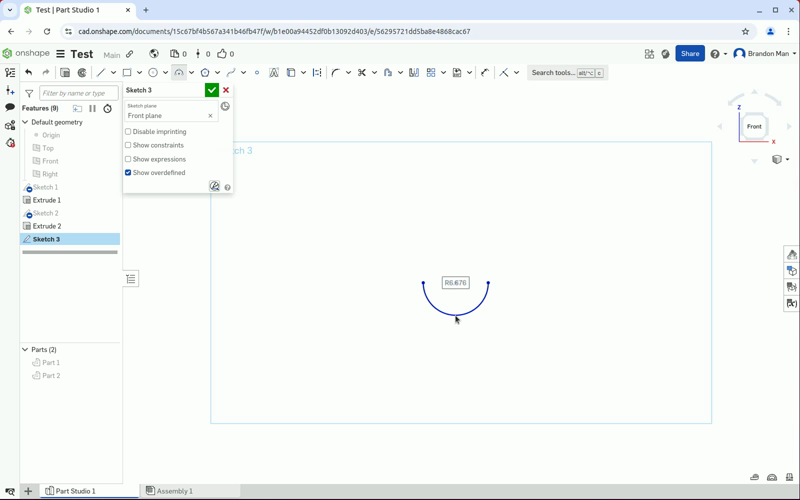
key(l)
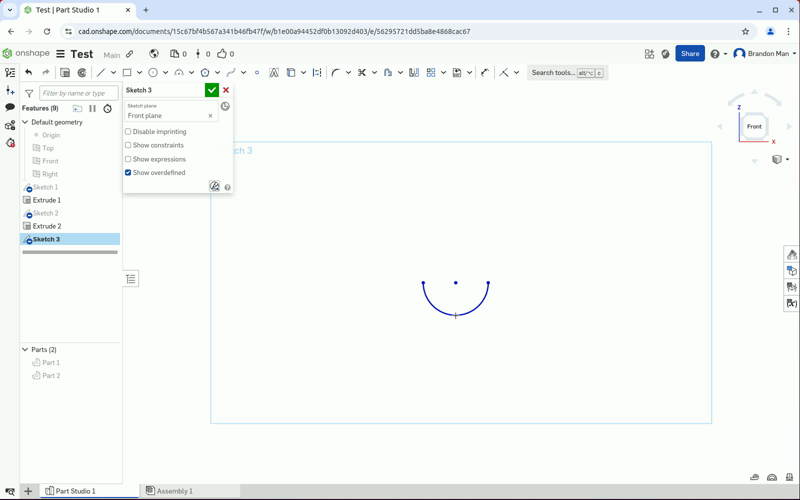
mouse_move(488, 282)
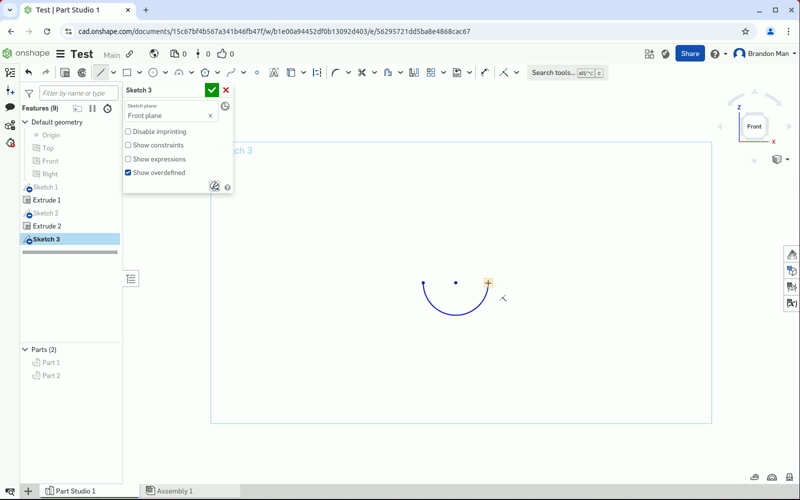
click(488, 282)
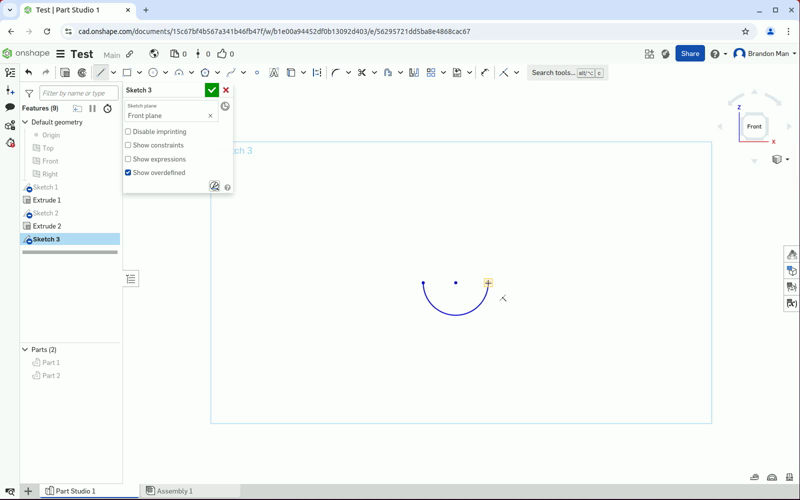
key_down(shift)
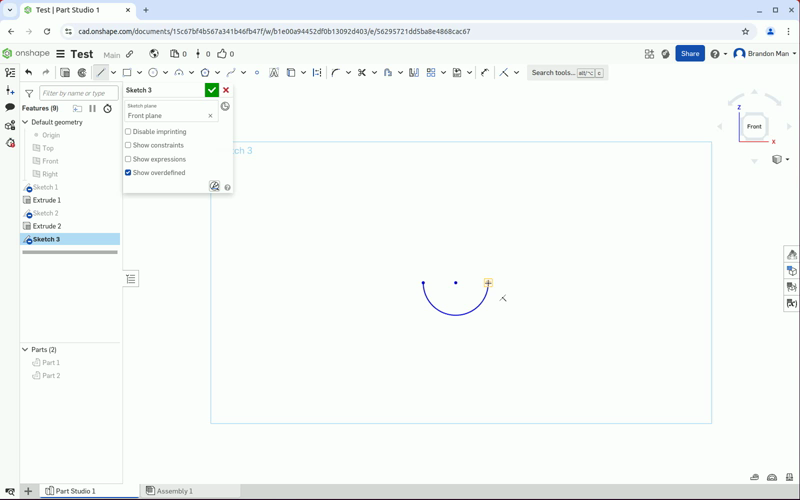
mouse_move(488, 202)
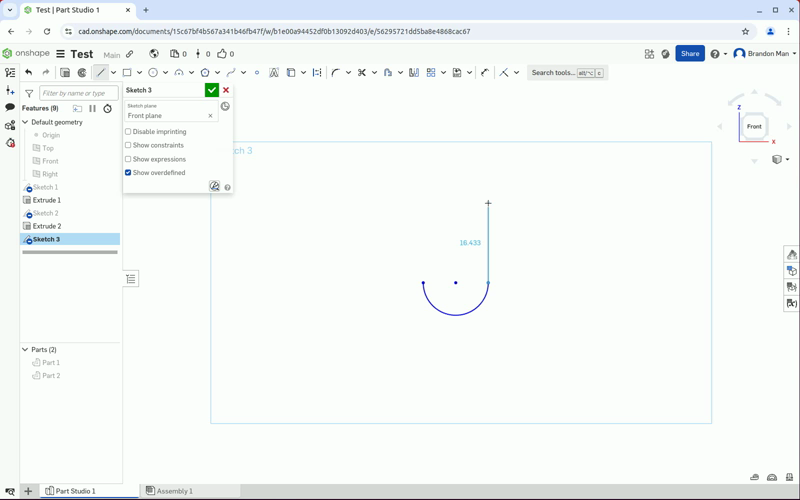
click(488, 202)
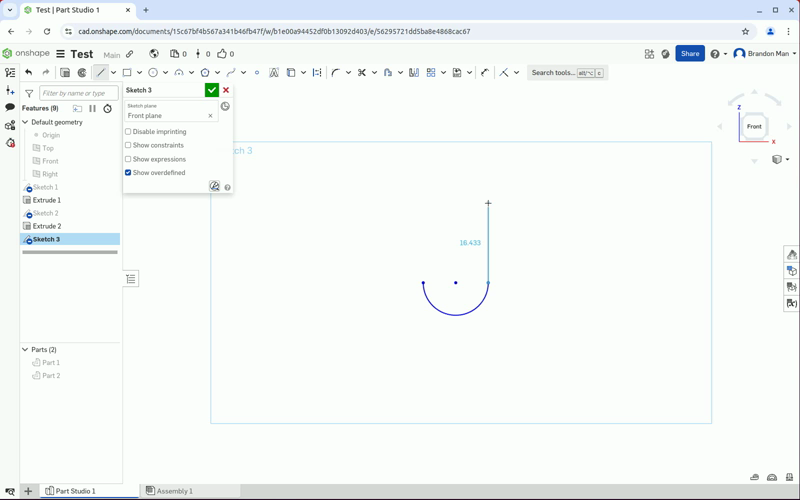
key_up(shift)
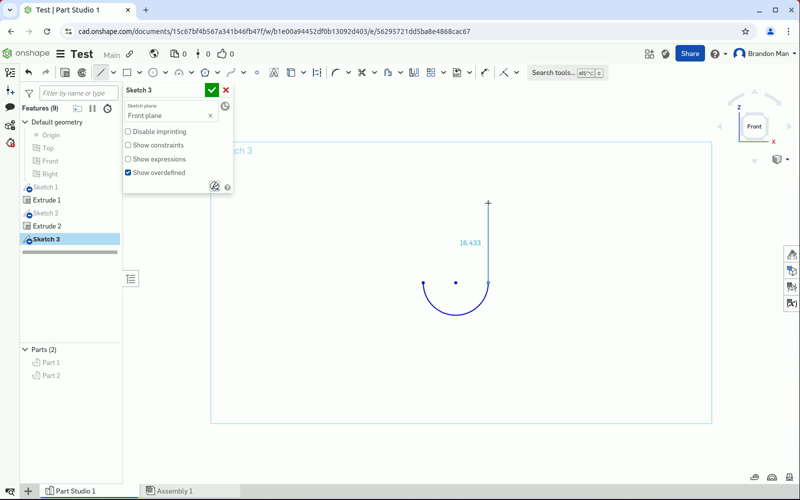
key(esc)
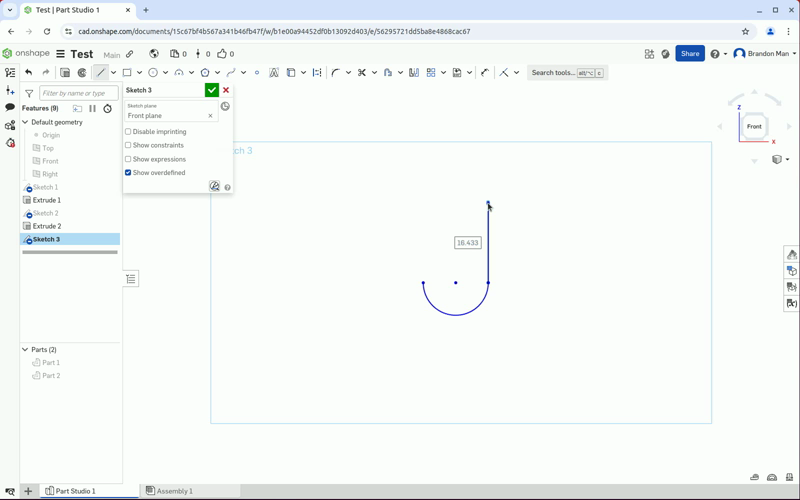
key(a)
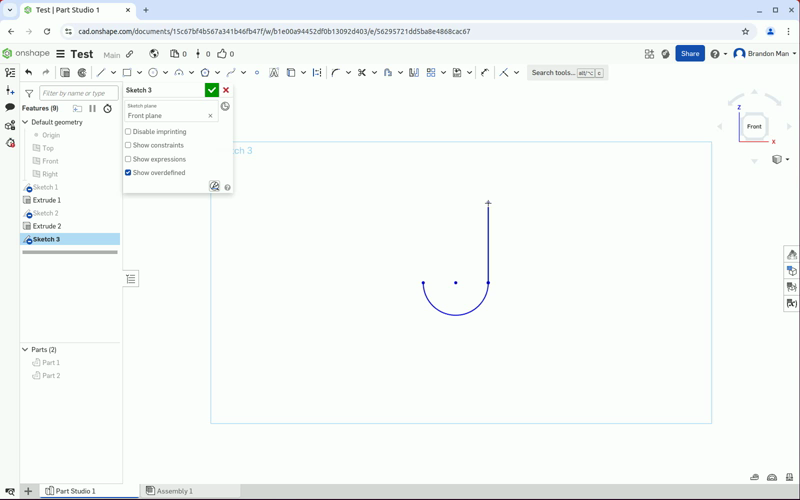
mouse_move(488, 202)
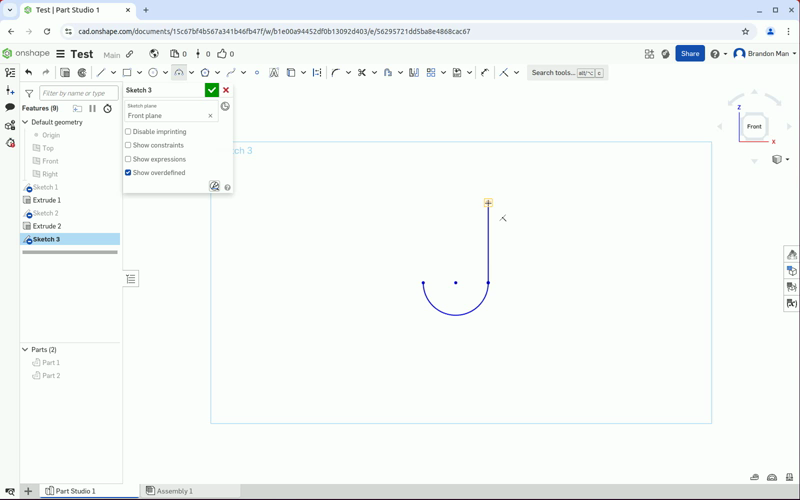
click(488, 202)
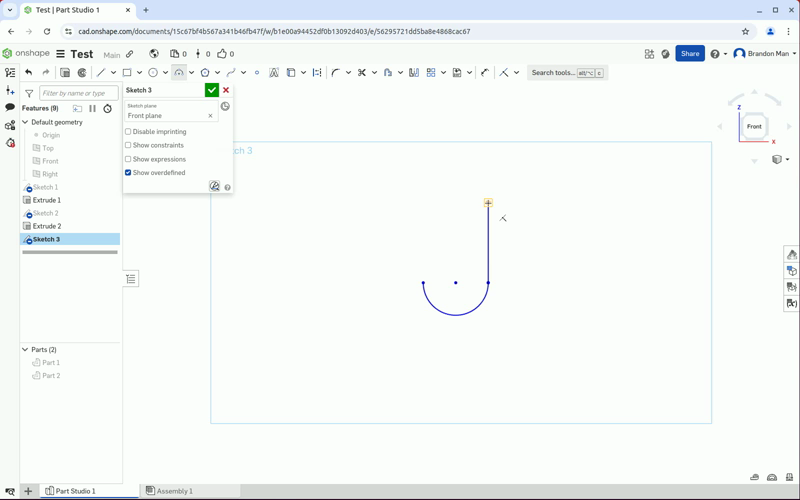
key_down(shift)
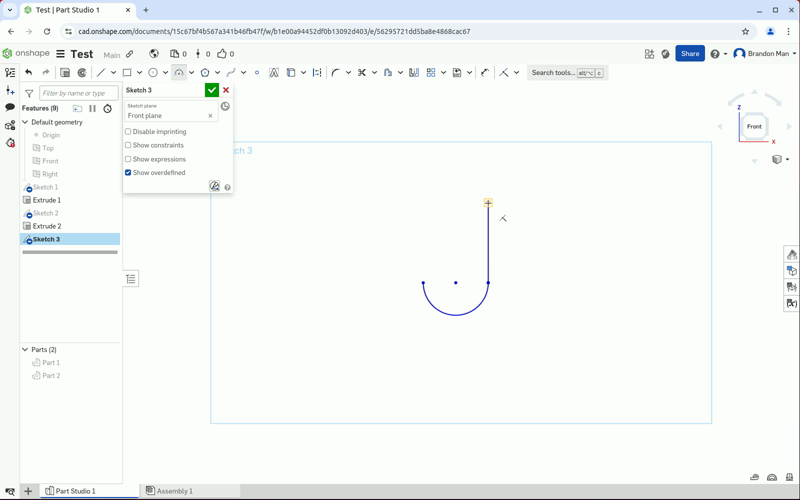
mouse_move(423, 202)
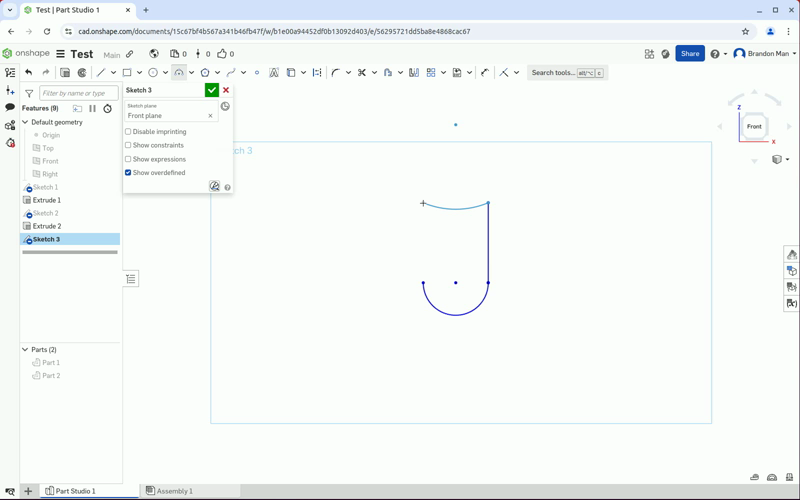
click(423, 202)
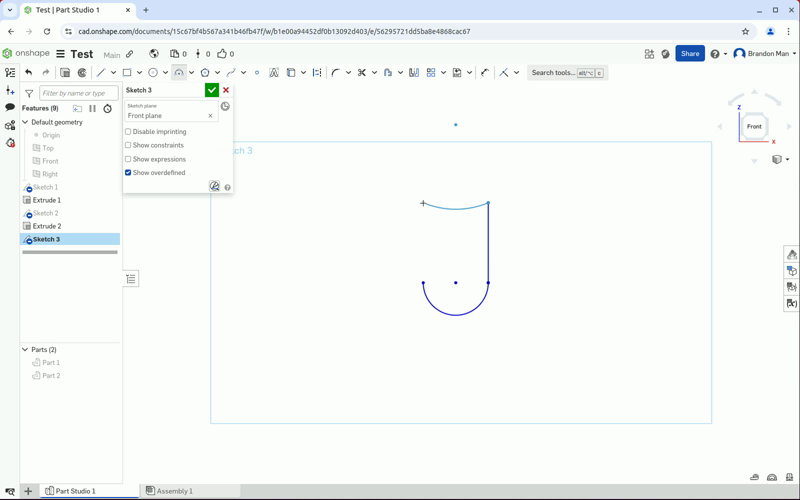
mouse_move(455, 235)
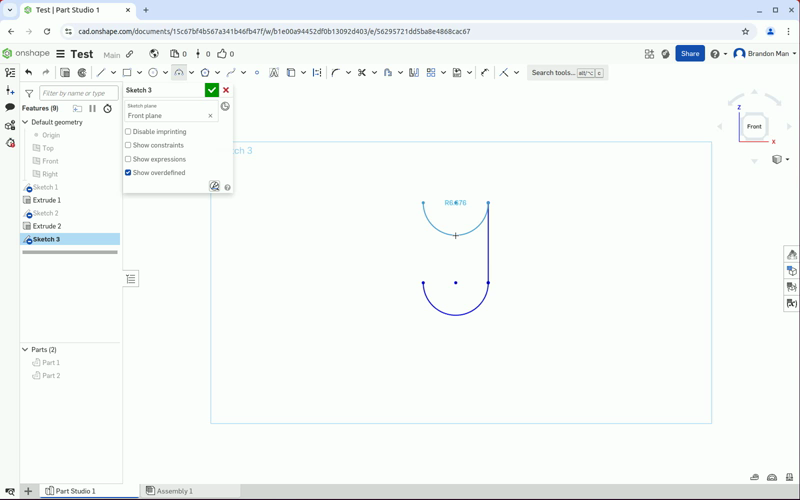
click(455, 235)
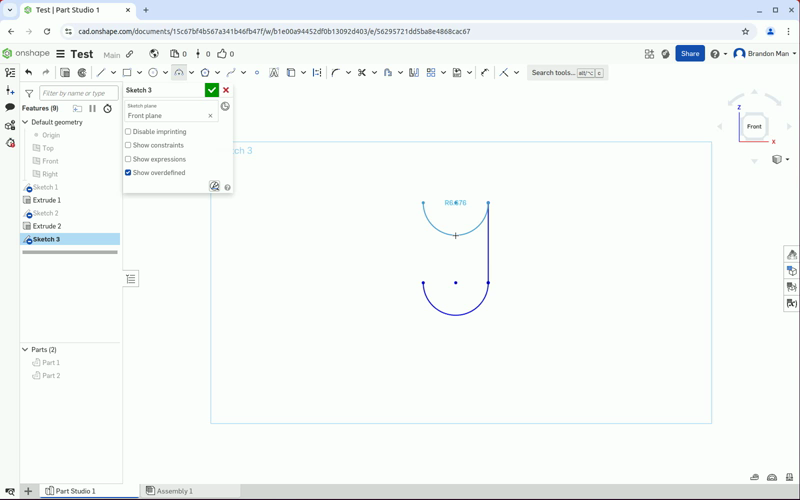
key_up(shift)
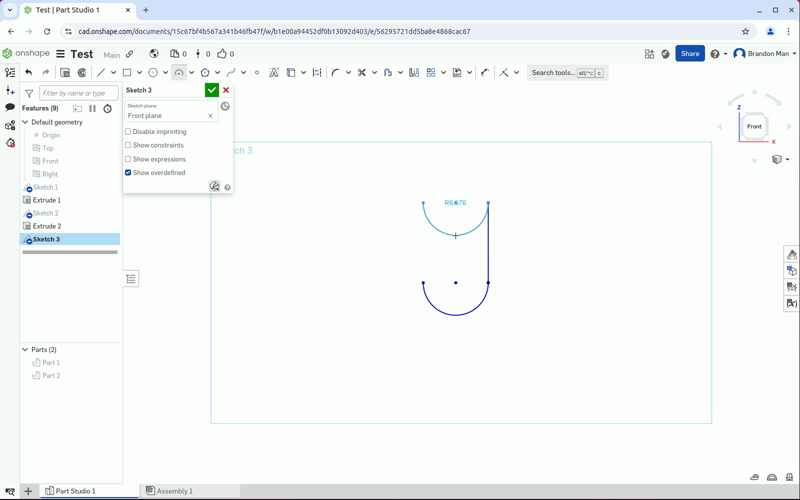
key(esc)
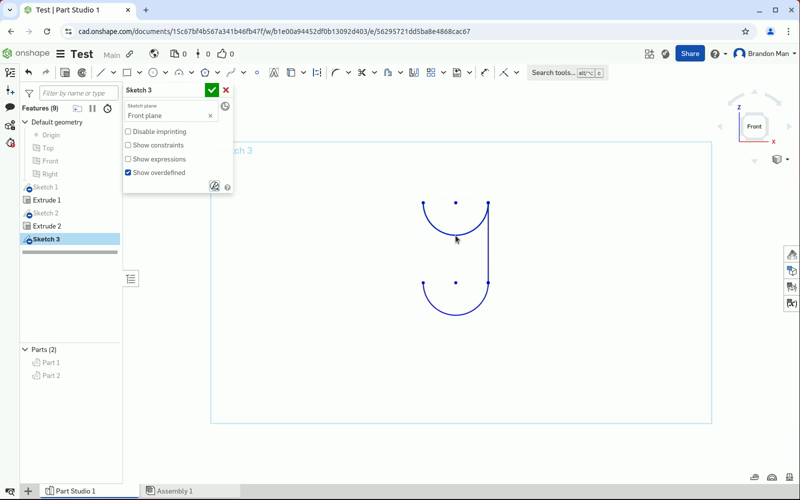
key(l)
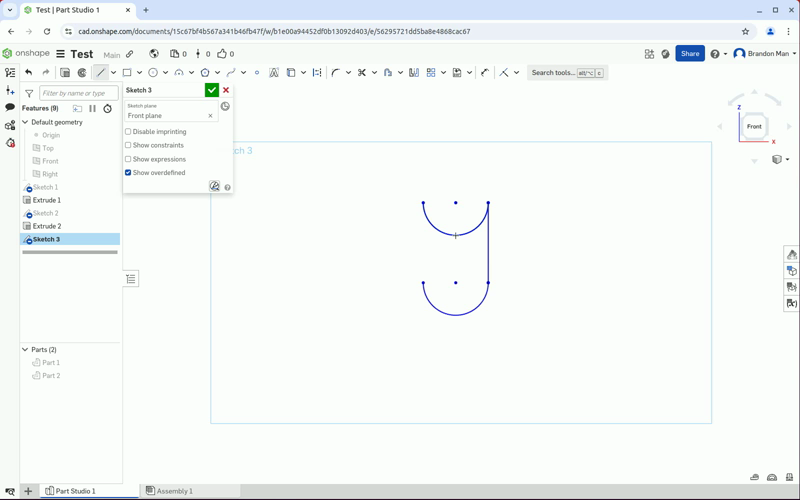
mouse_move(423, 202)
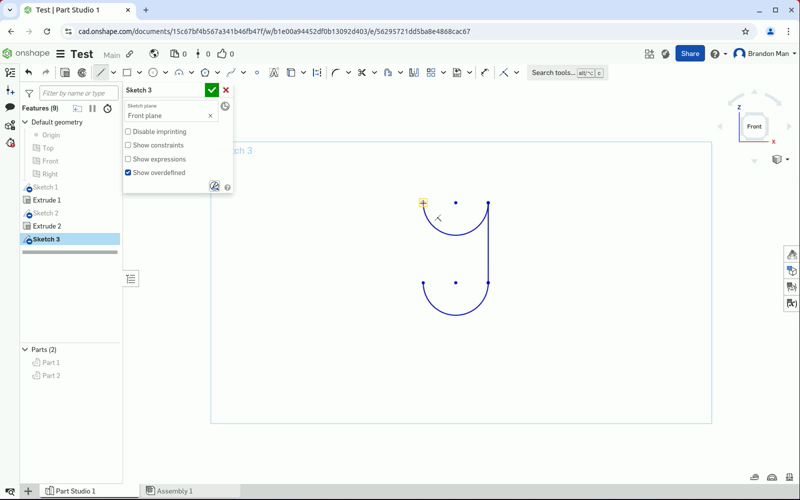
click(423, 202)
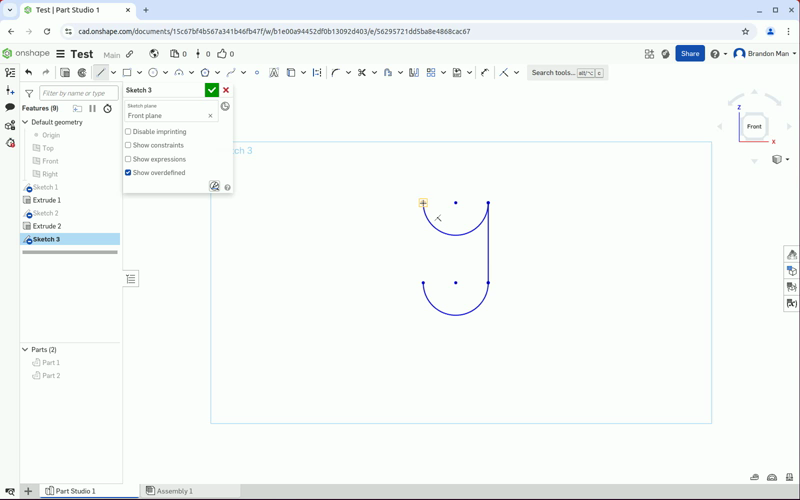
key_down(shift)
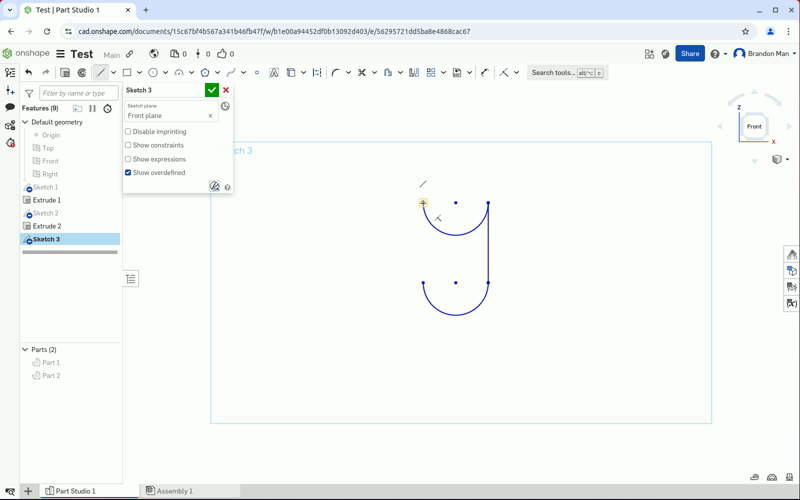
mouse_move(423, 282)
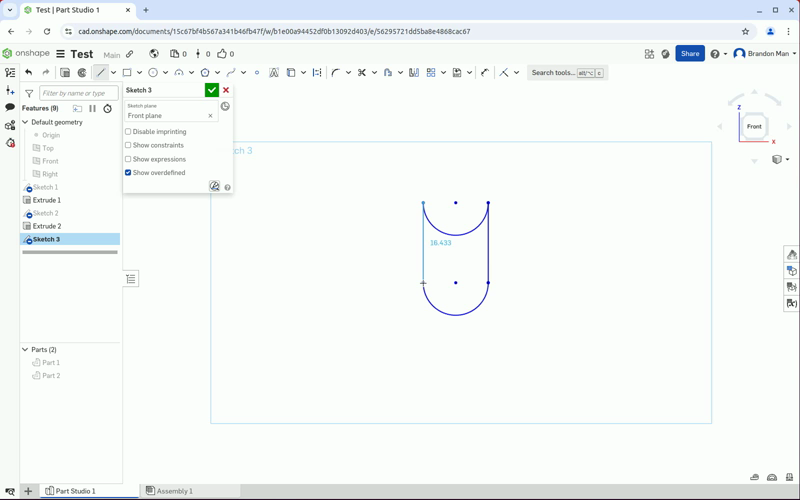
key_up(shift)
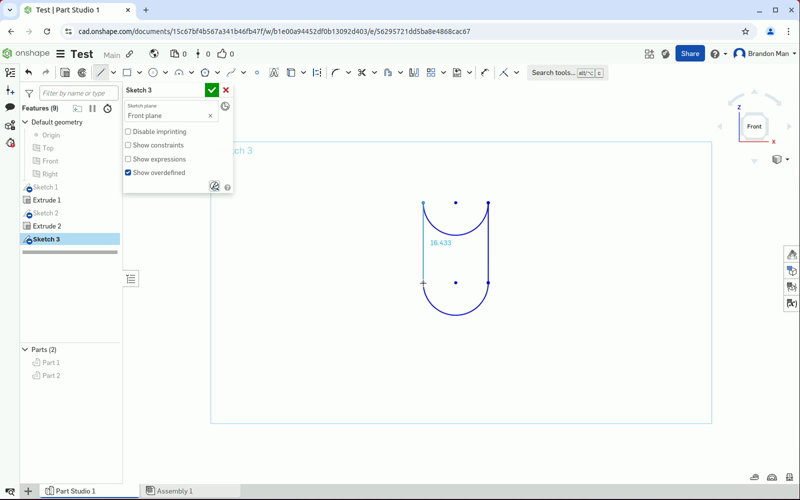
click(423, 282)
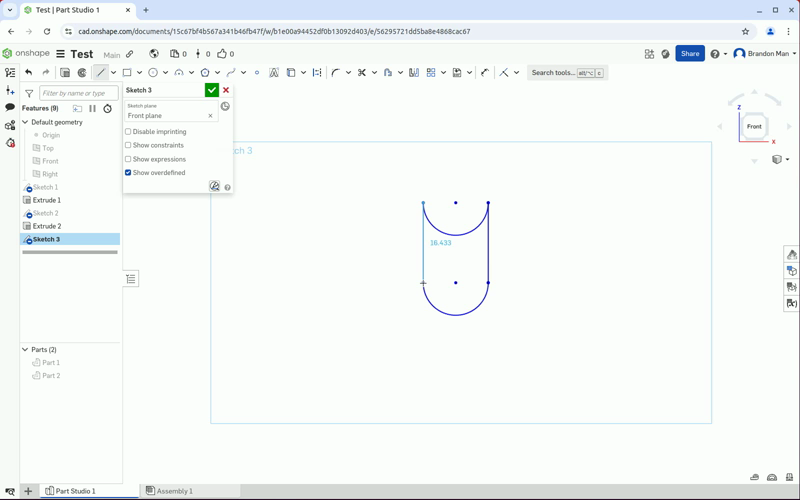
key(esc)
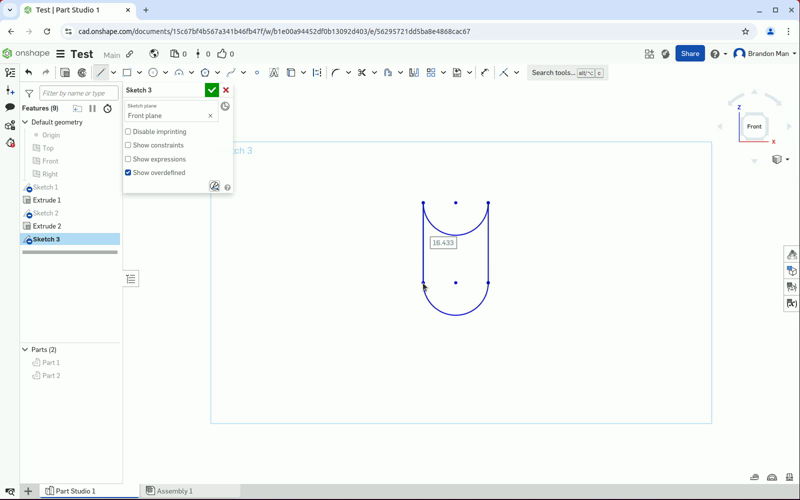
key(c)
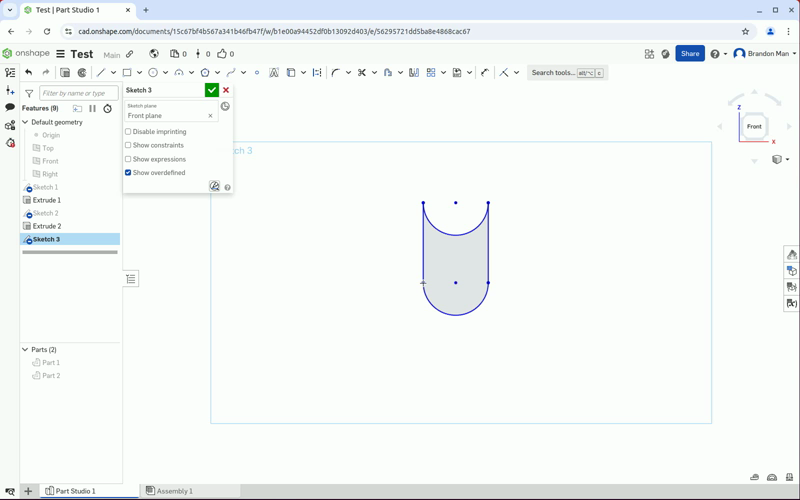
key_down(shift)
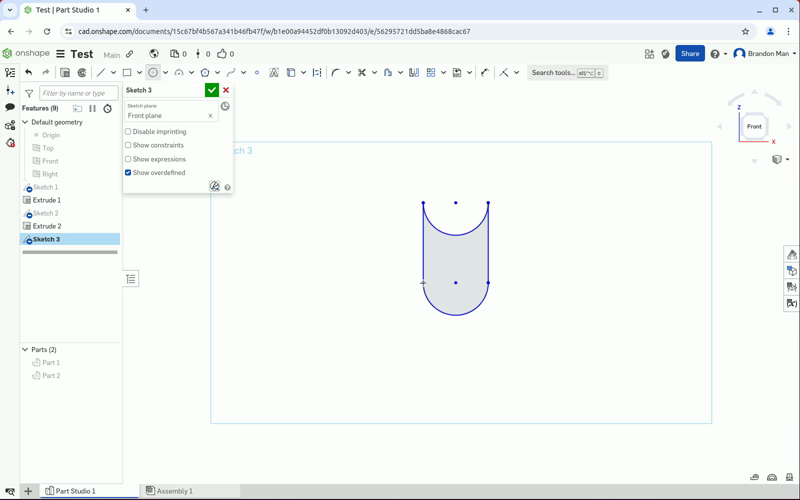
mouse_move(456, 242)
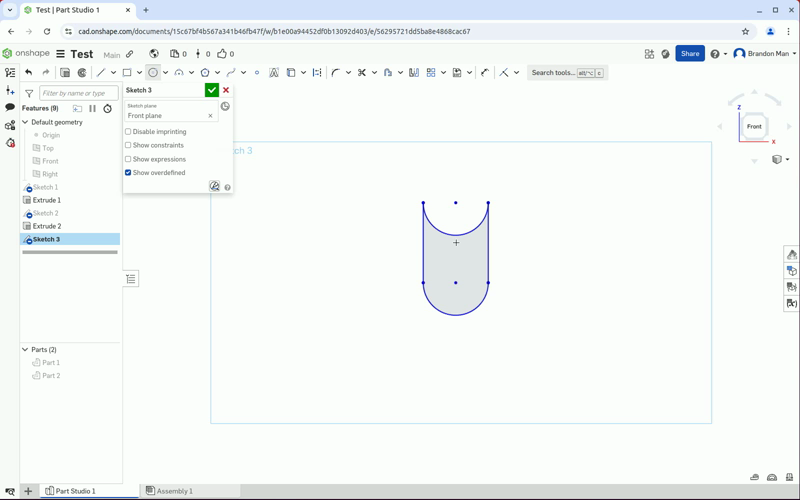
click(456, 242)
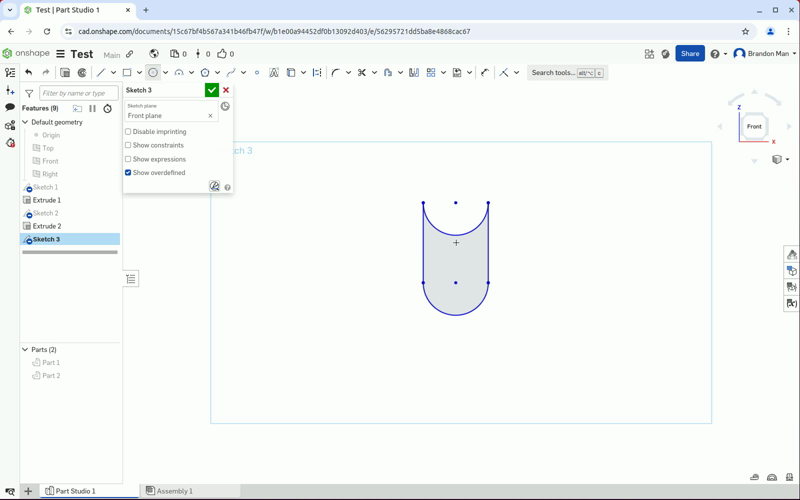
key_up(shift)
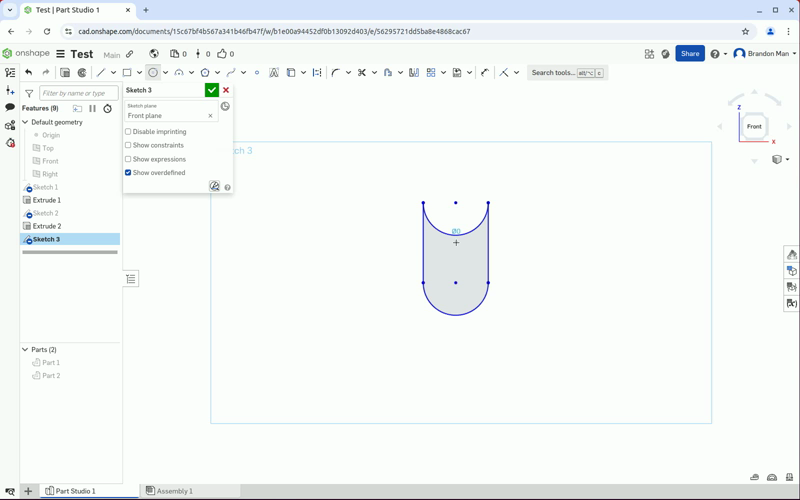
mouse_move(462, 242)
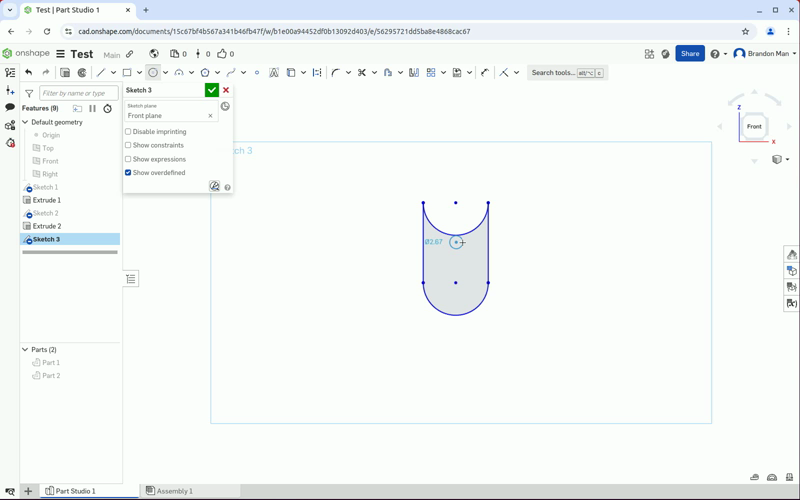
click(462, 242)
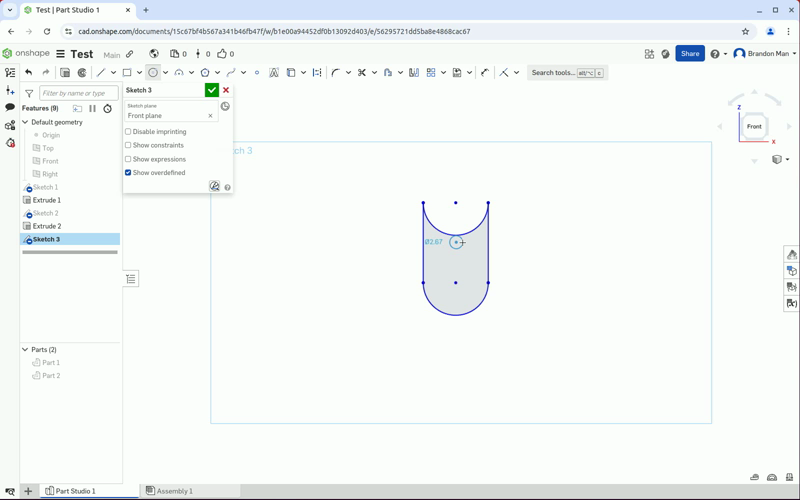
key(esc)
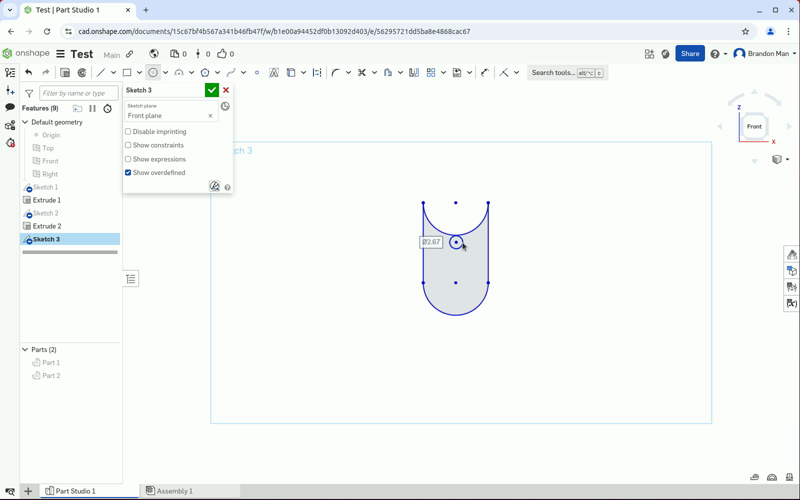
mouse_move(431, 258)
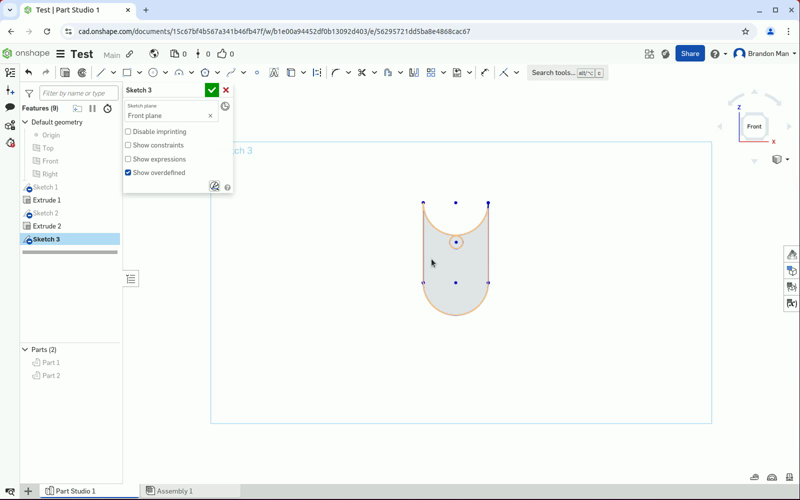
click(431, 258)
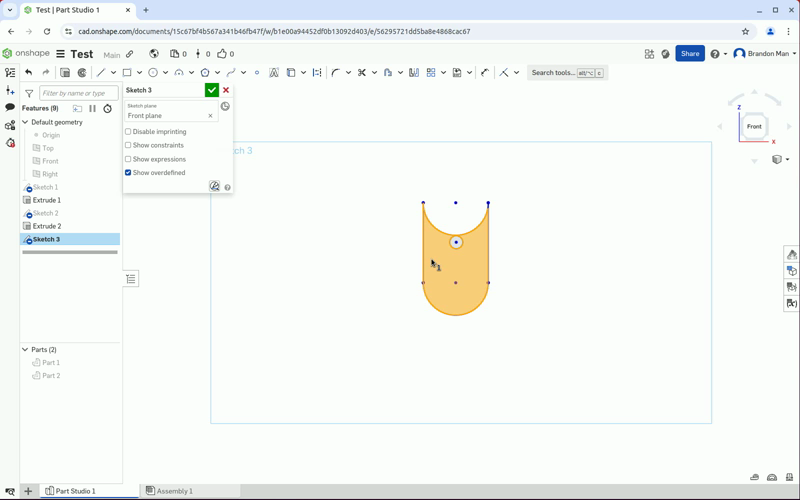
mouse_move(73, 352)
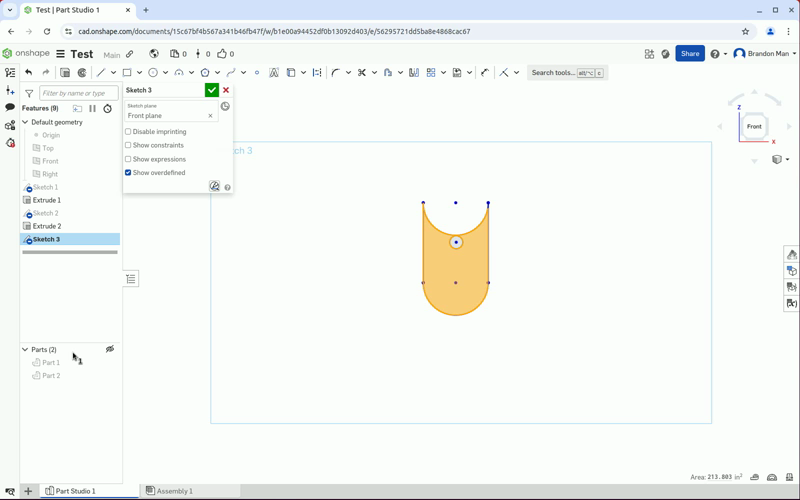
key(shift+y)
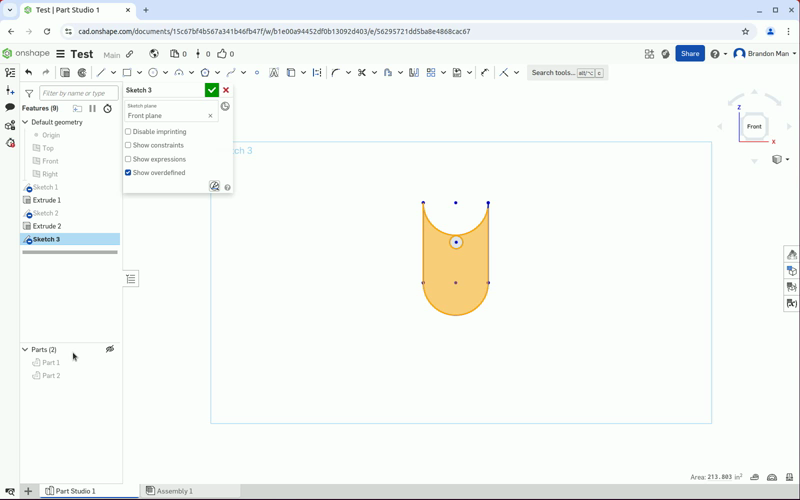
key(shift+e)
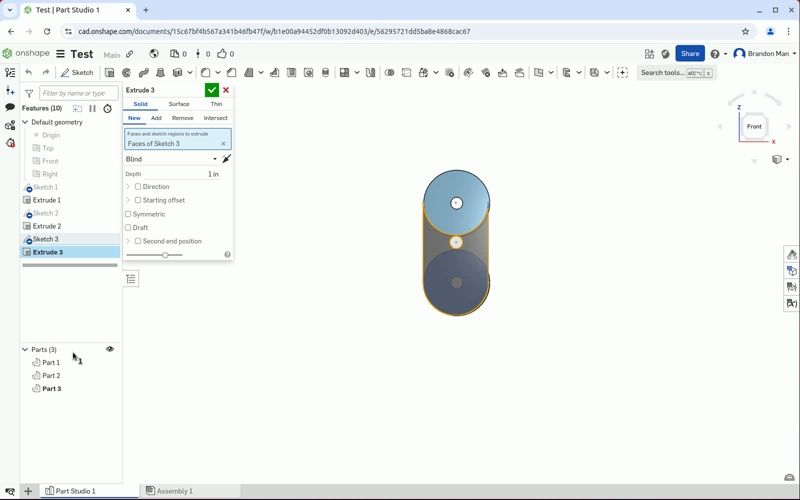
mouse_move(143, 106)
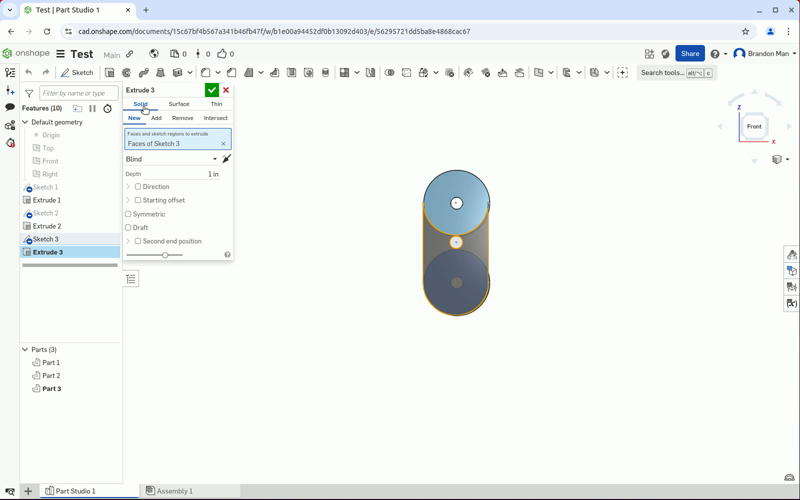
click(143, 106)
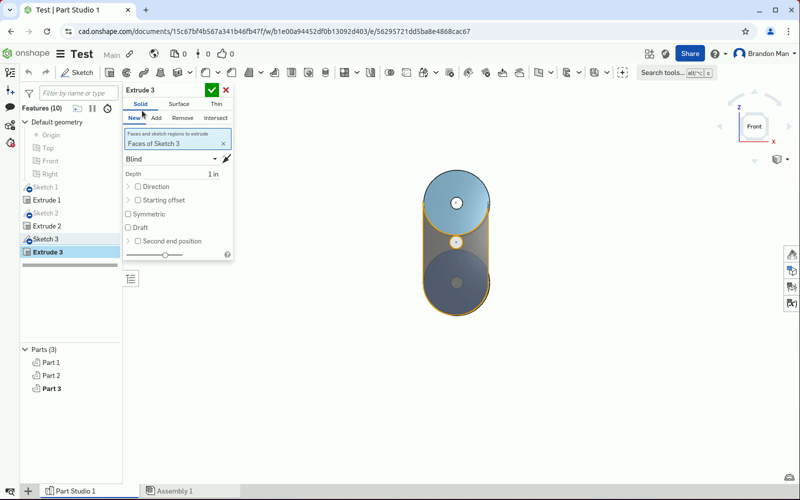
mouse_move(137, 120)
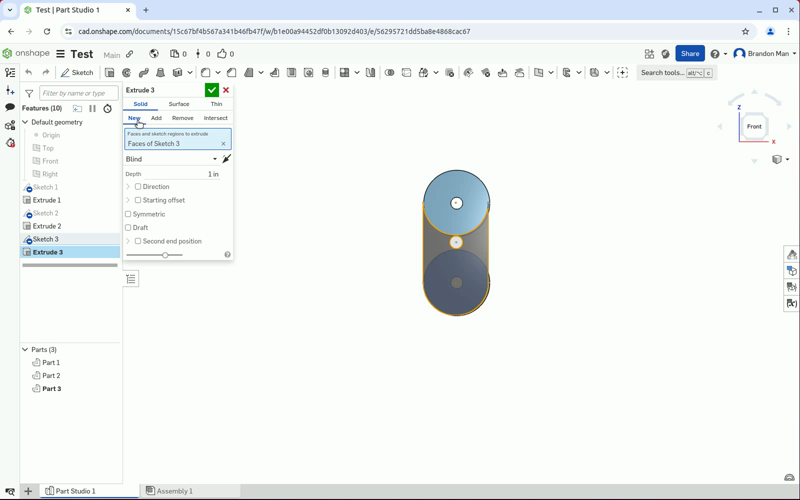
click(137, 120)
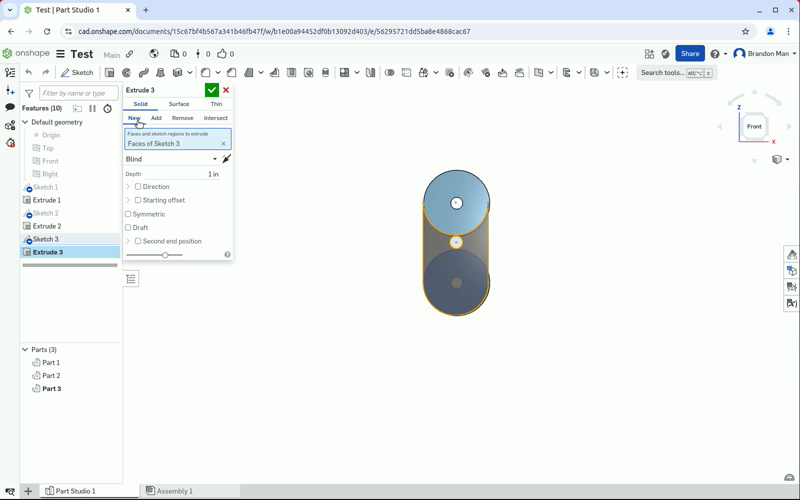
key(tab, 4)
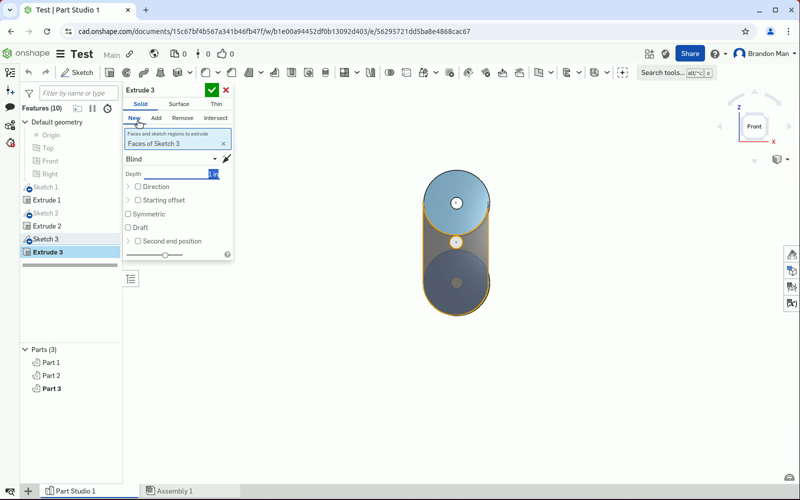
text(0.481)
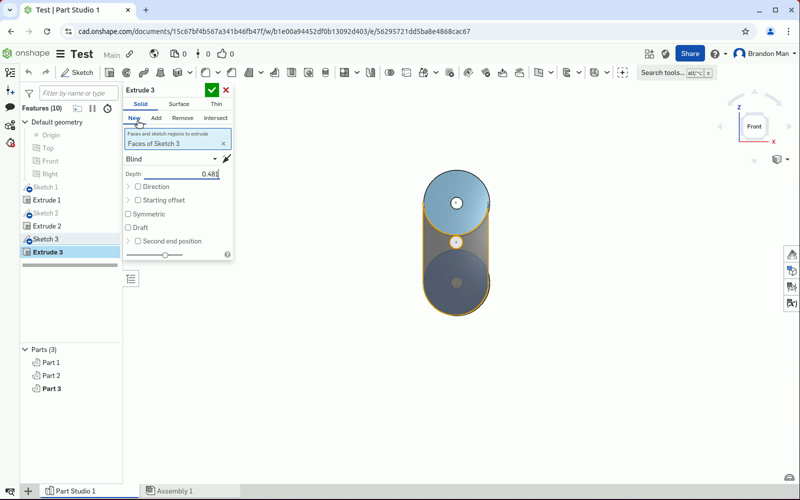
key(enter)
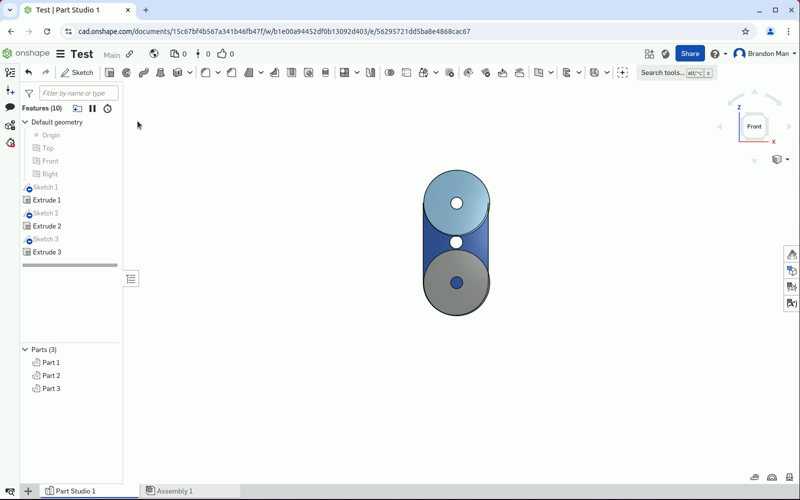
key(shift+h)
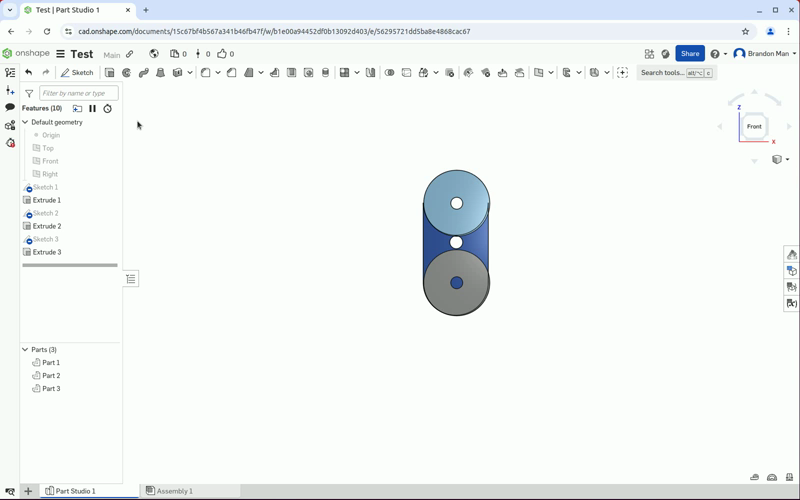
key(shift+h)
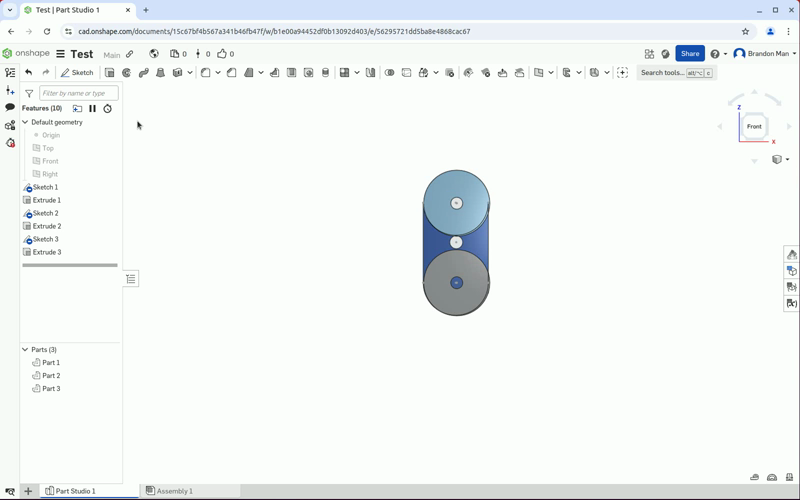
key(shift+7)
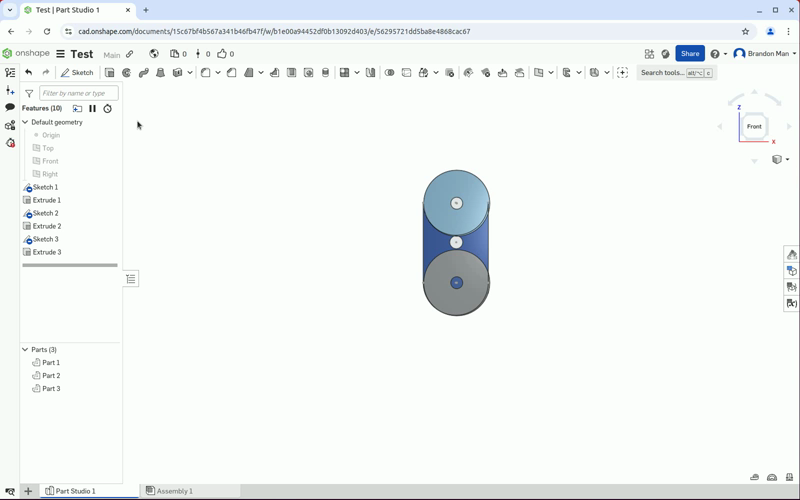
key(left, 2)
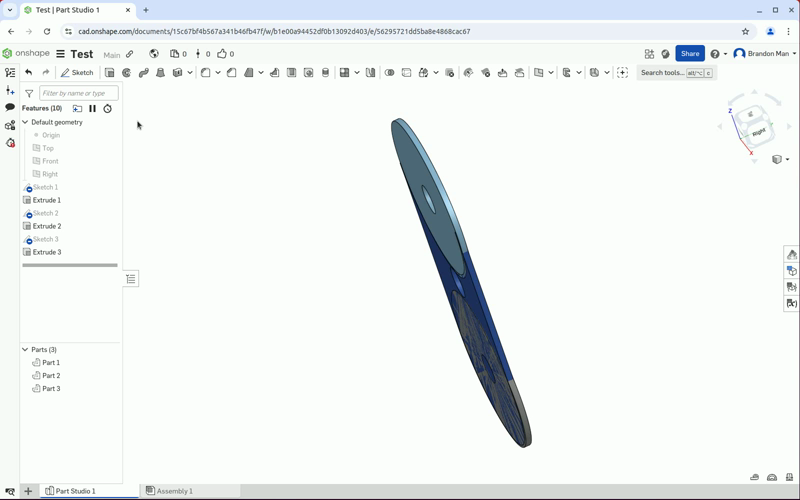
key(down, 2)
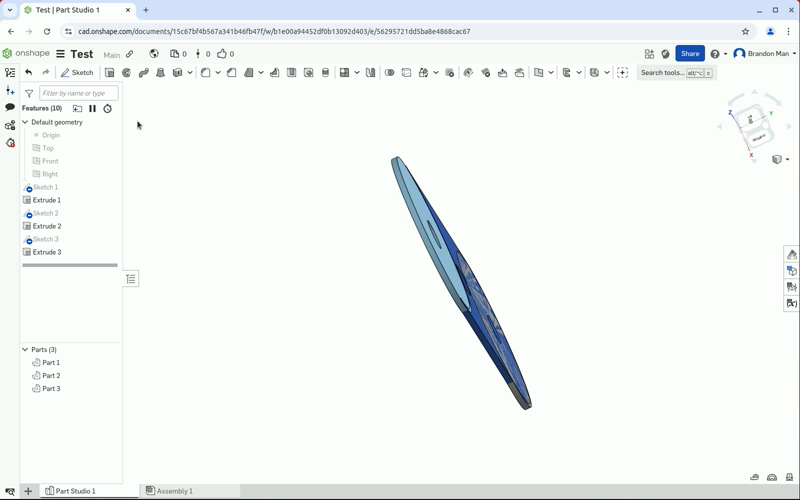
key(up, 2)
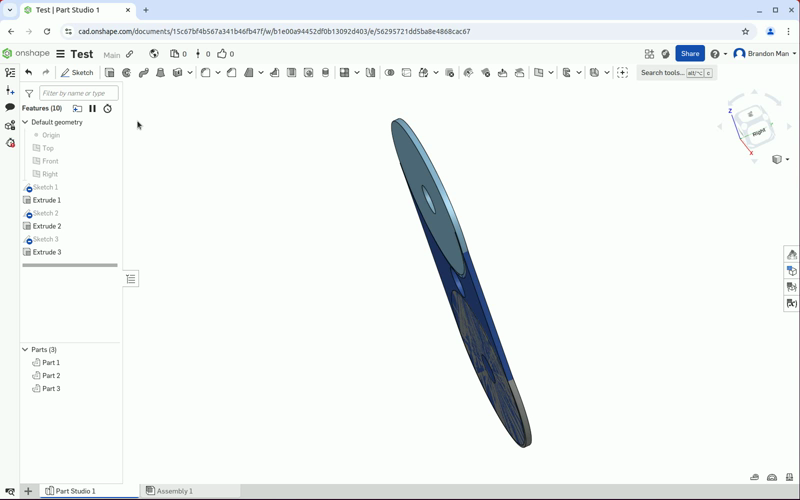
key(right, 2)
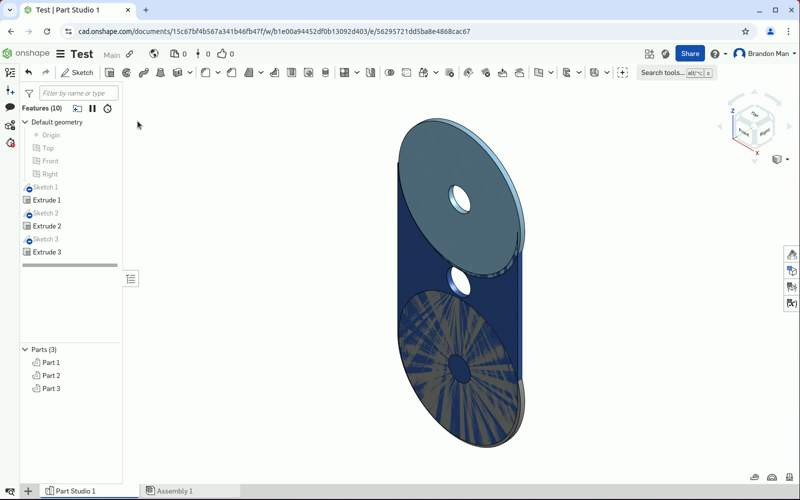
mouse_move(73, 189)
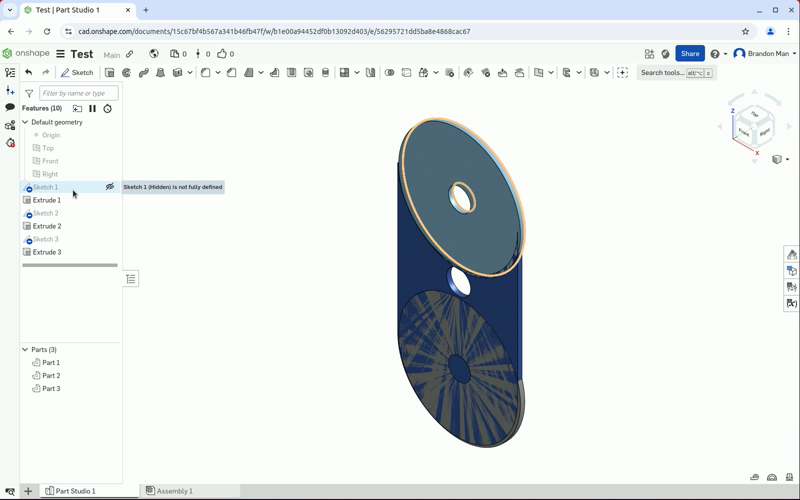
click(73, 189)